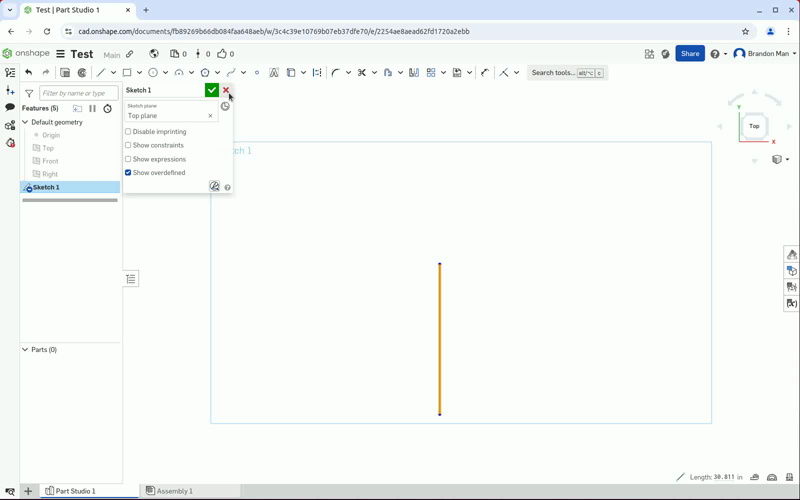
key(shift+h)
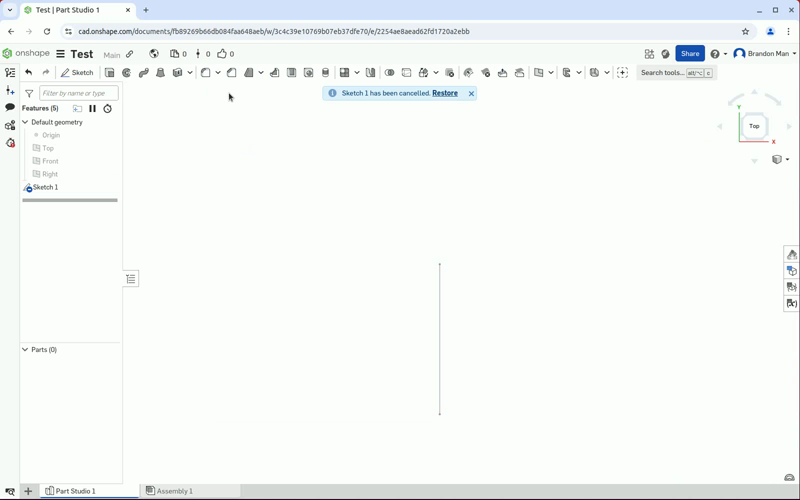
key(shift+s)
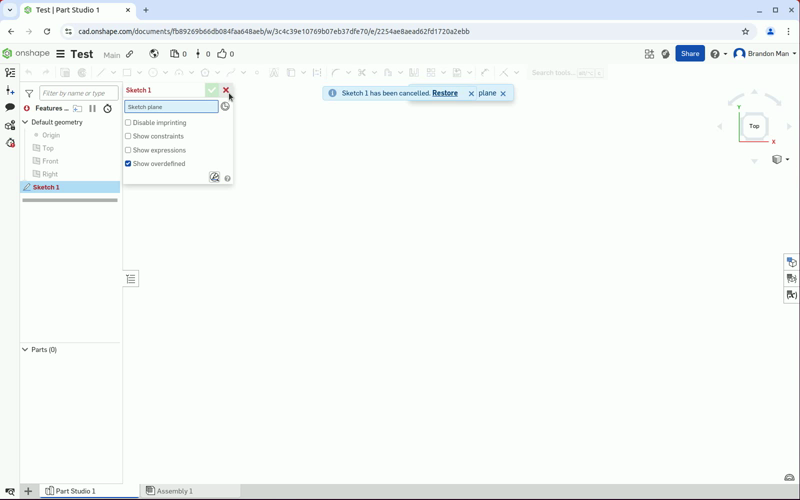
mouse_move(73, 150)
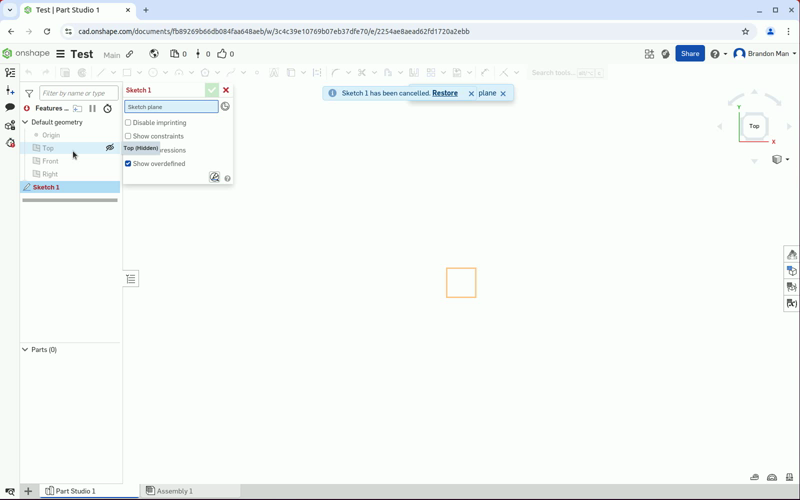
click(73, 150)
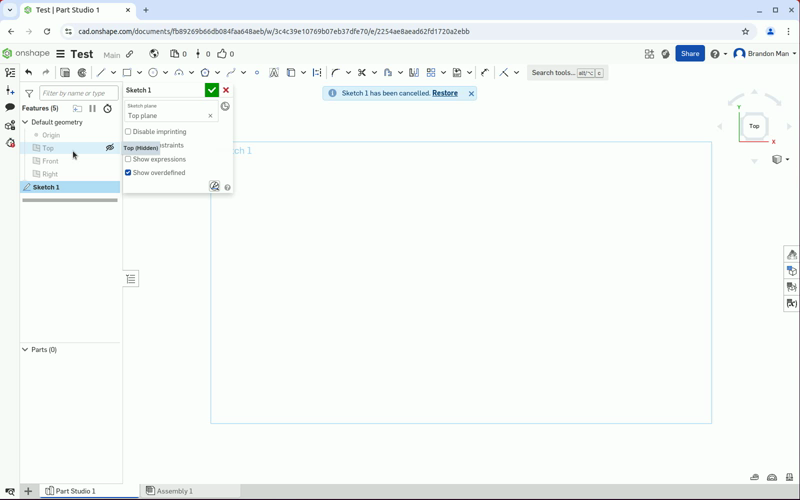
mouse_move(73, 352)
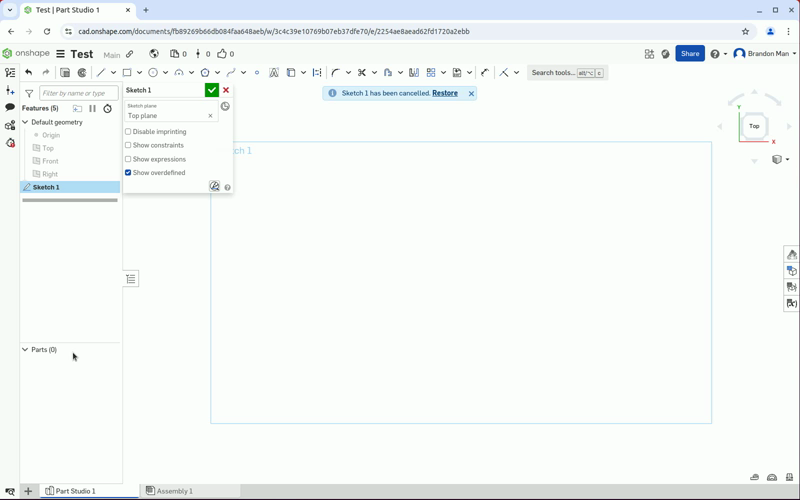
key(y)
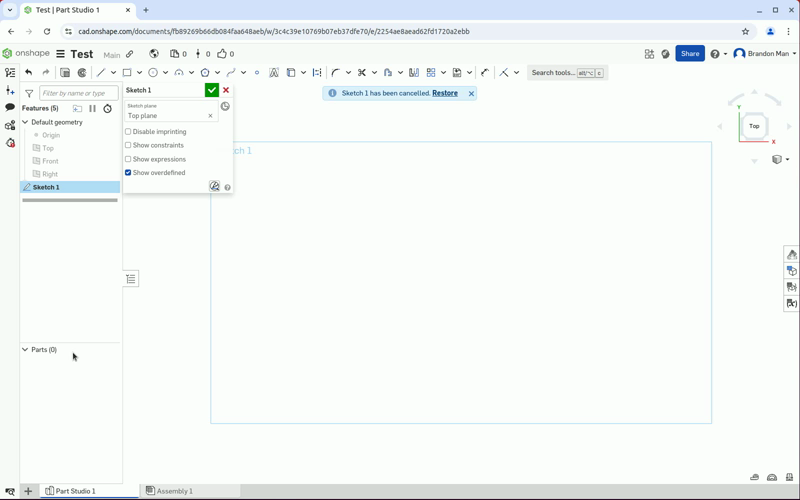
key(l)
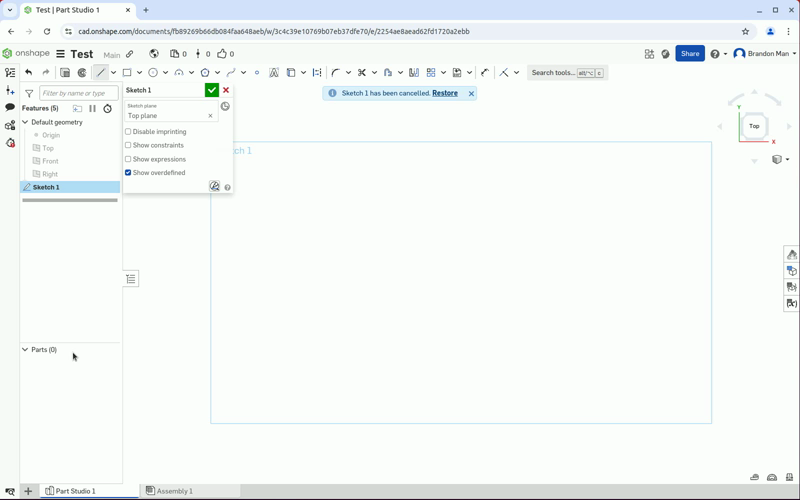
key_down(shift)
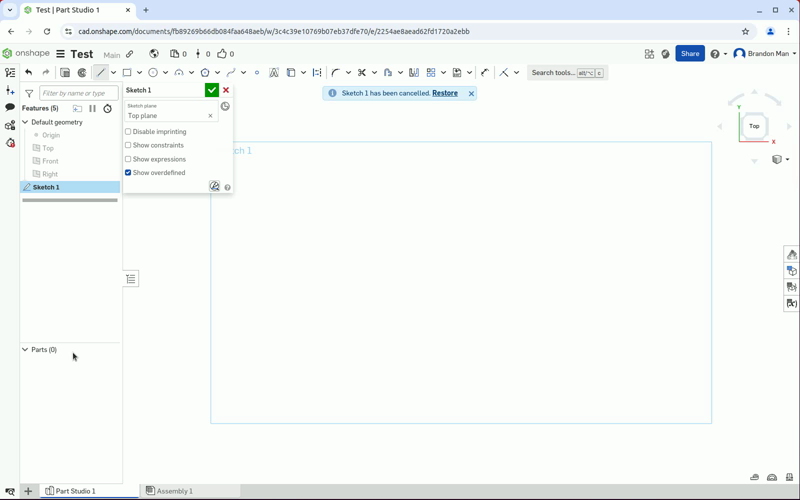
mouse_move(349, 282)
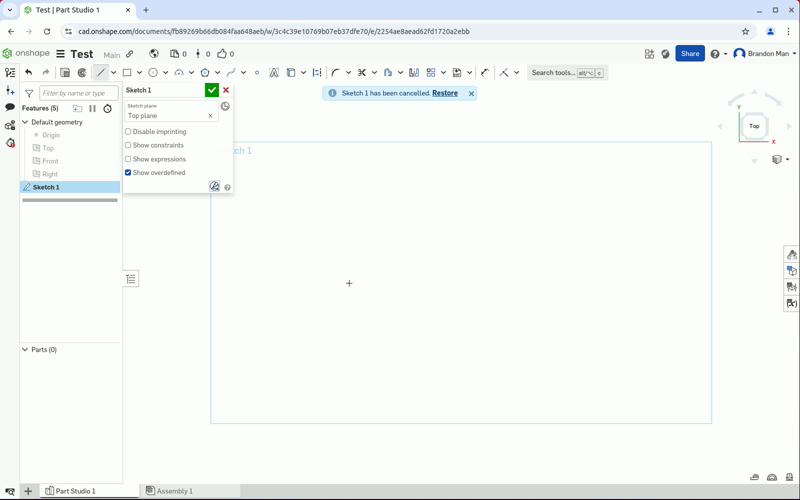
click(349, 282)
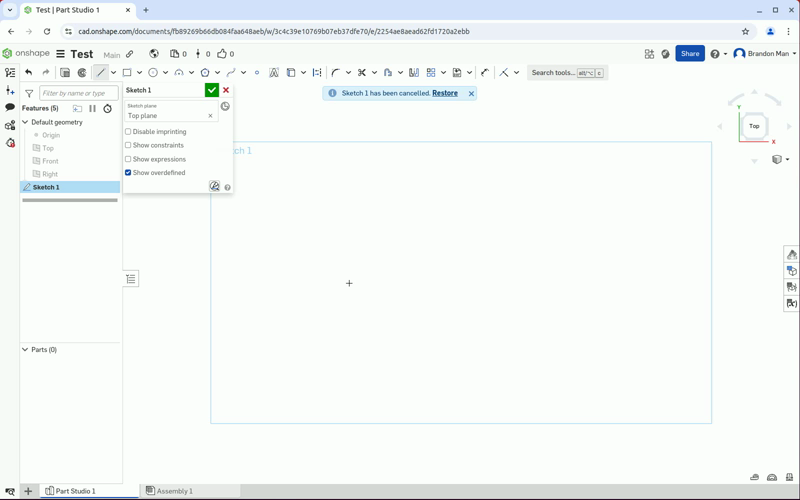
key_up(shift)
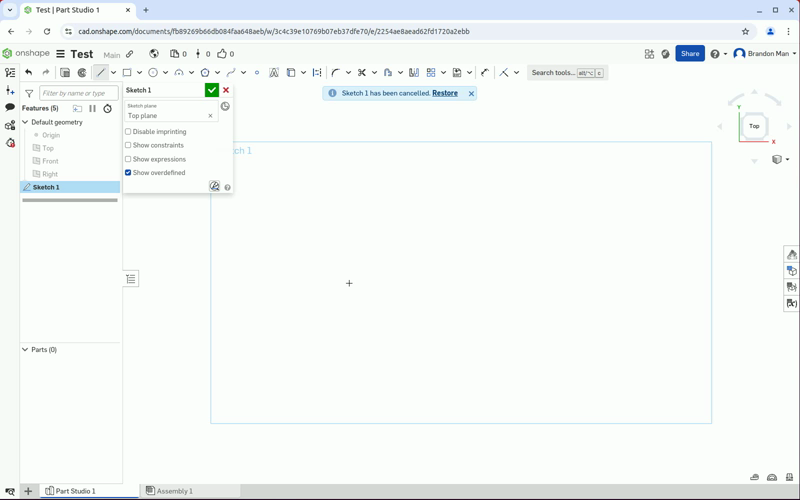
key_down(shift)
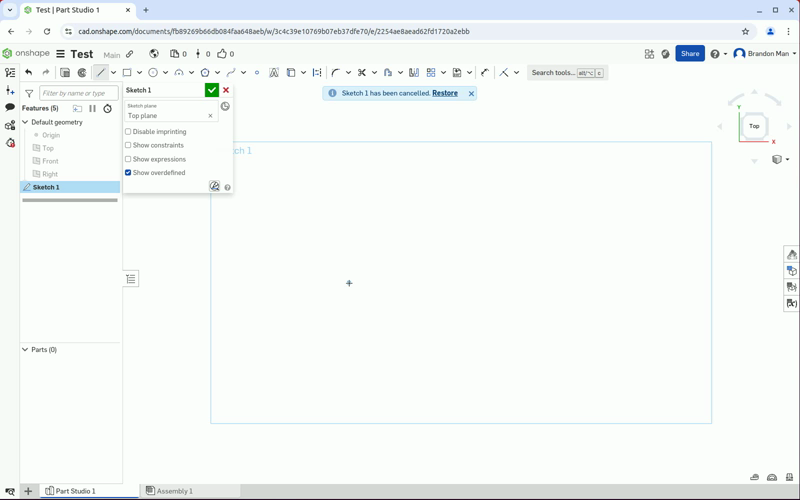
mouse_move(405, 378)
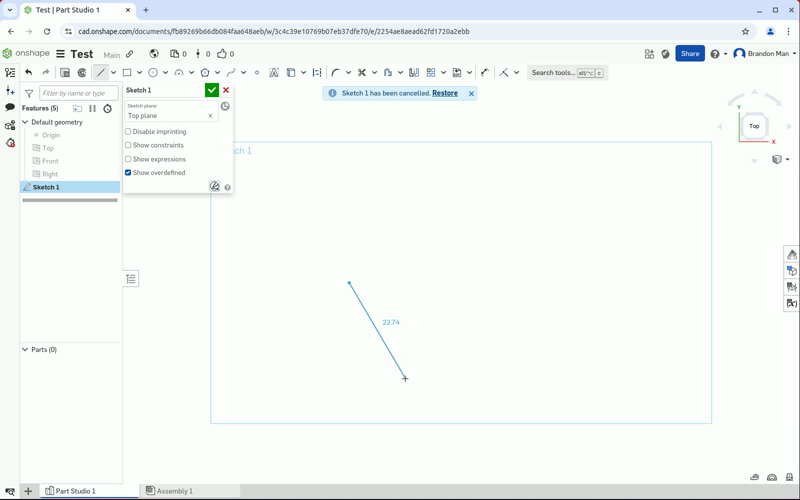
click(405, 378)
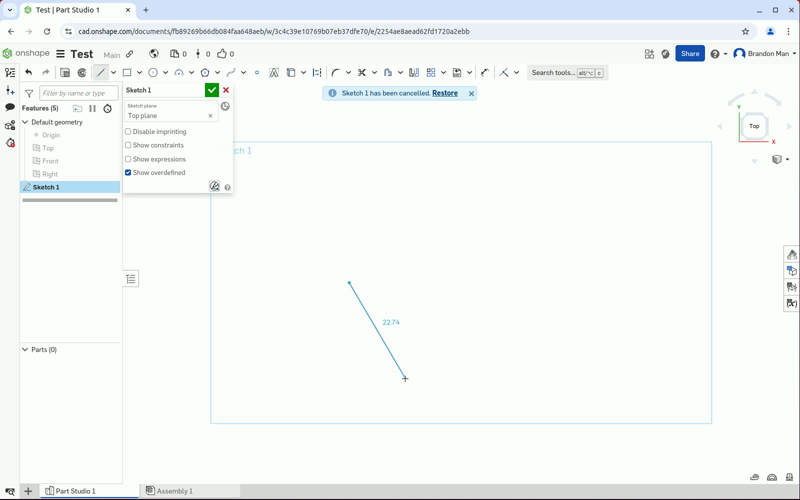
key_up(shift)
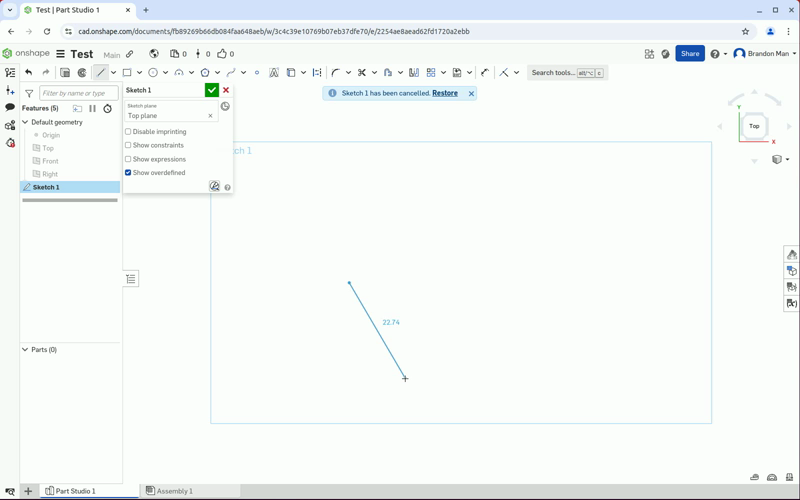
key_down(shift)
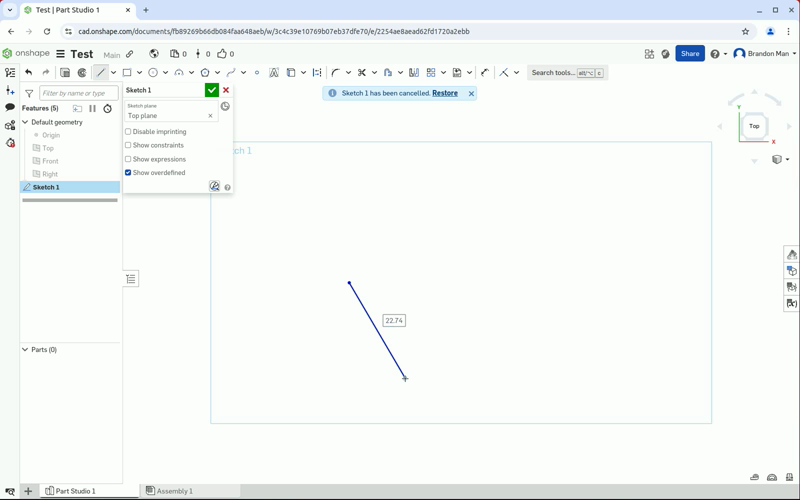
mouse_move(514, 378)
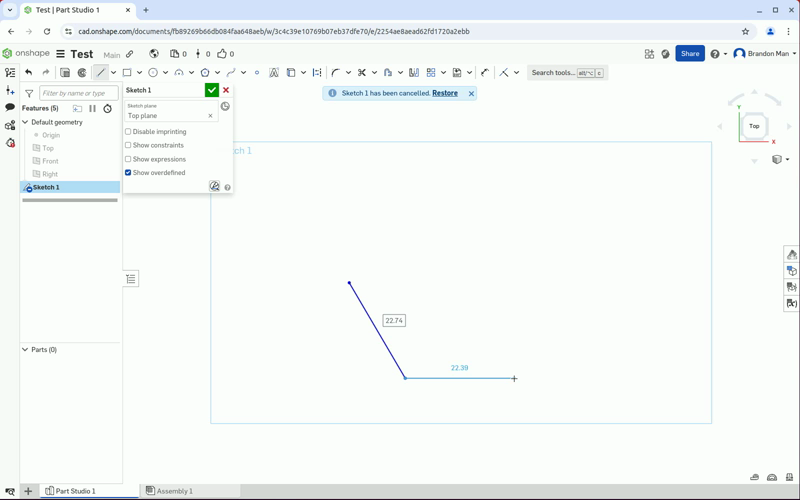
click(514, 378)
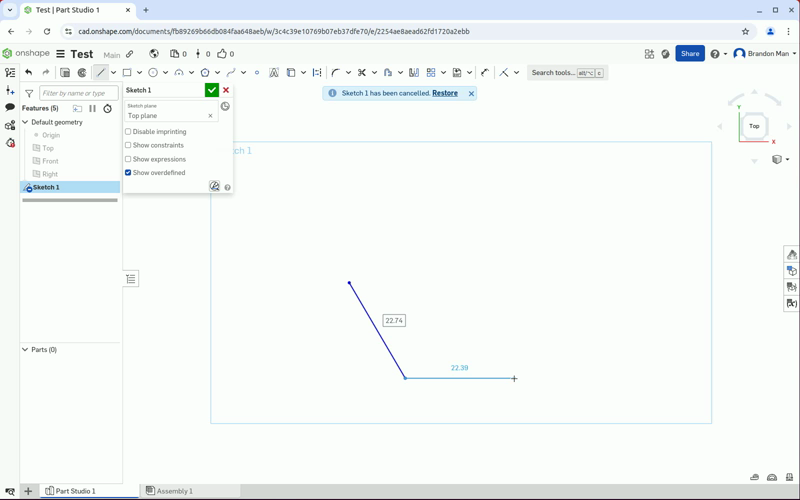
key_up(shift)
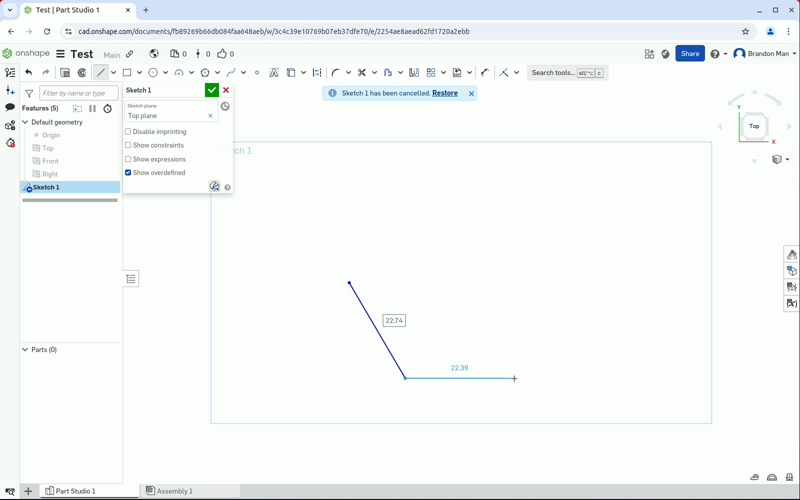
key_down(shift)
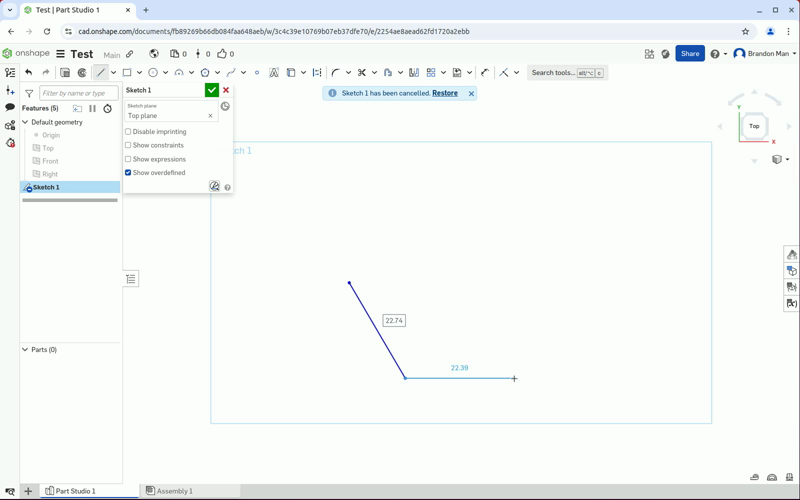
mouse_move(569, 282)
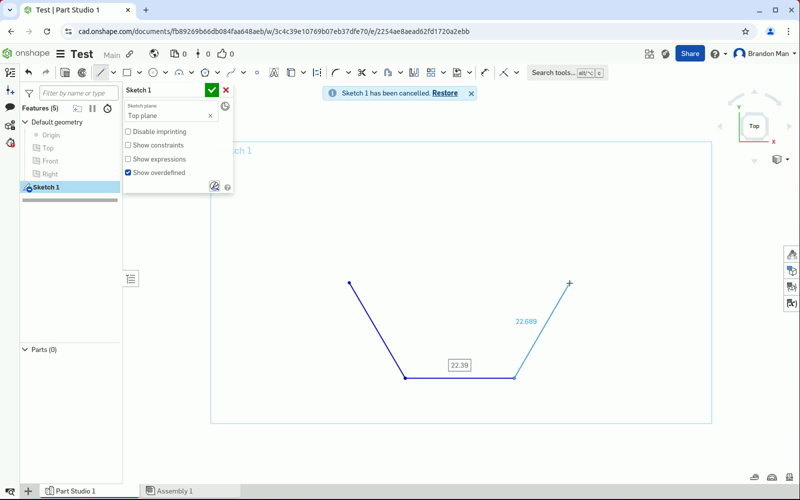
click(569, 282)
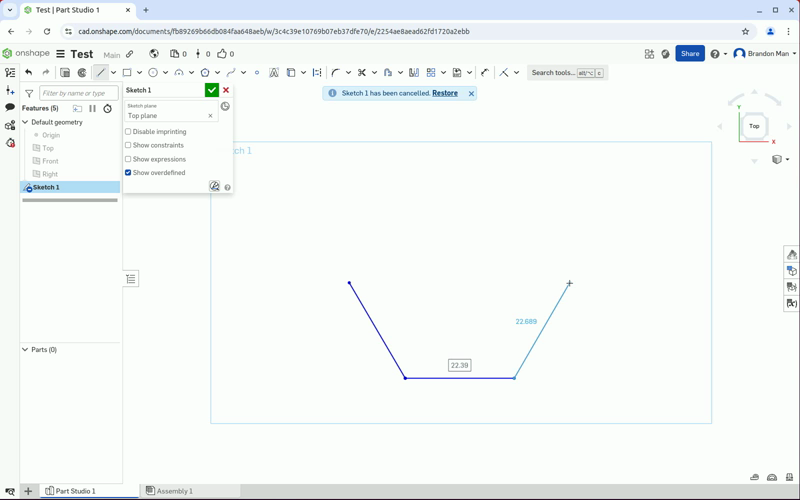
key_up(shift)
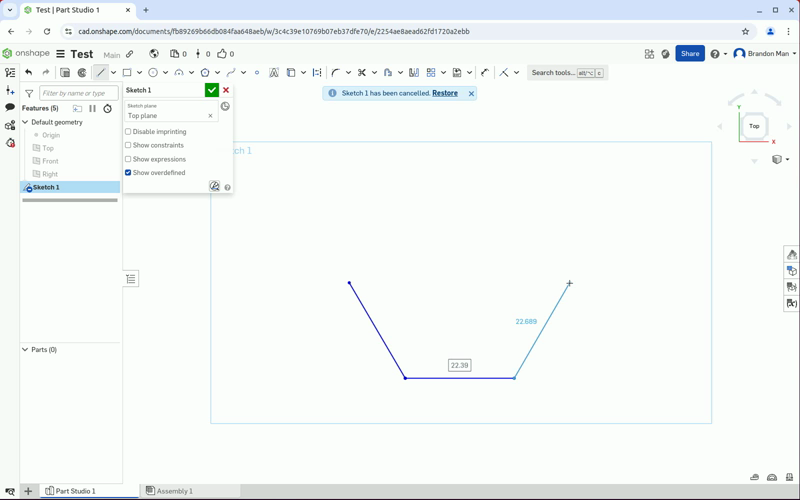
key_down(shift)
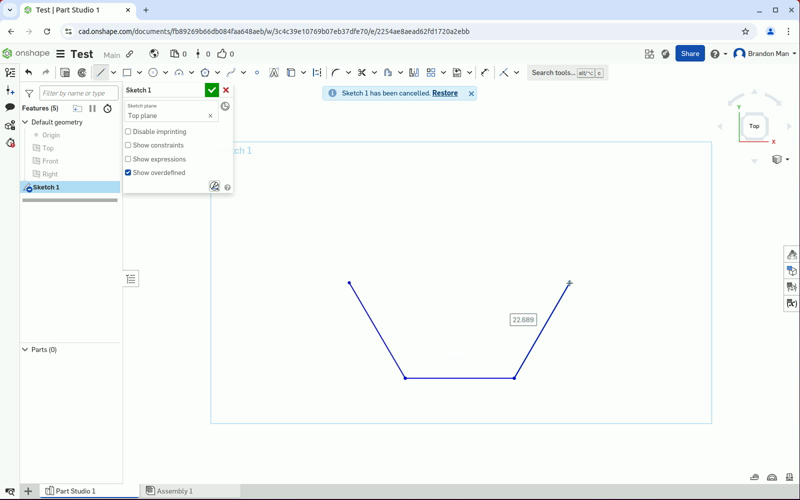
mouse_move(514, 187)
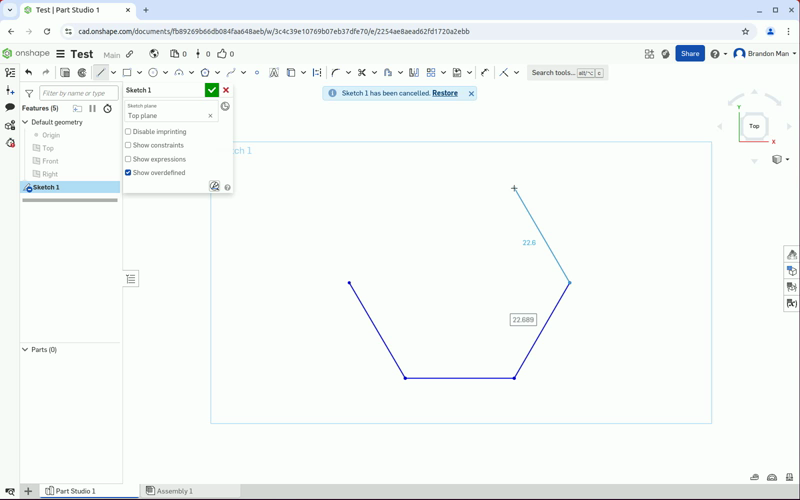
click(514, 187)
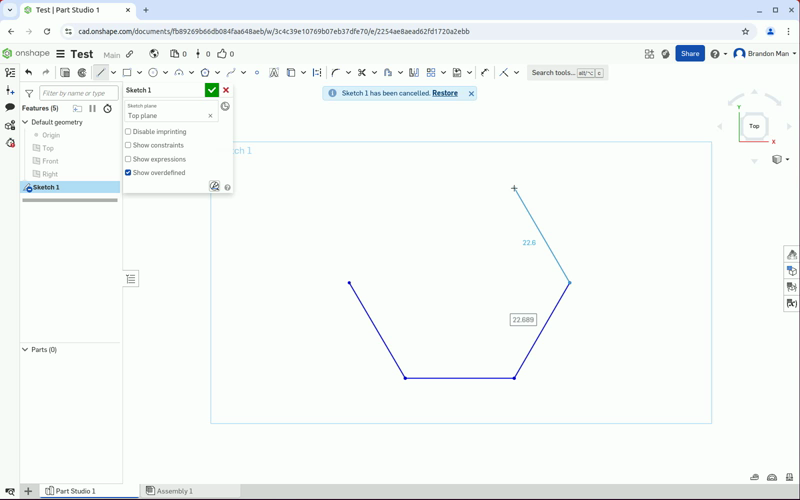
key_up(shift)
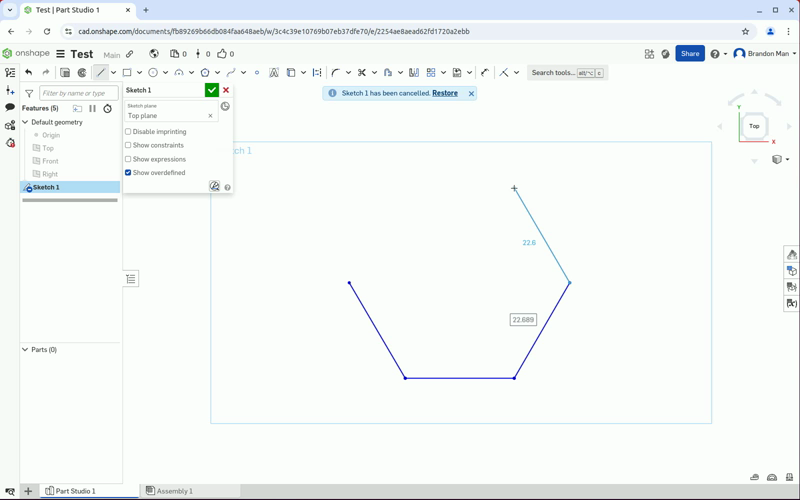
key_down(shift)
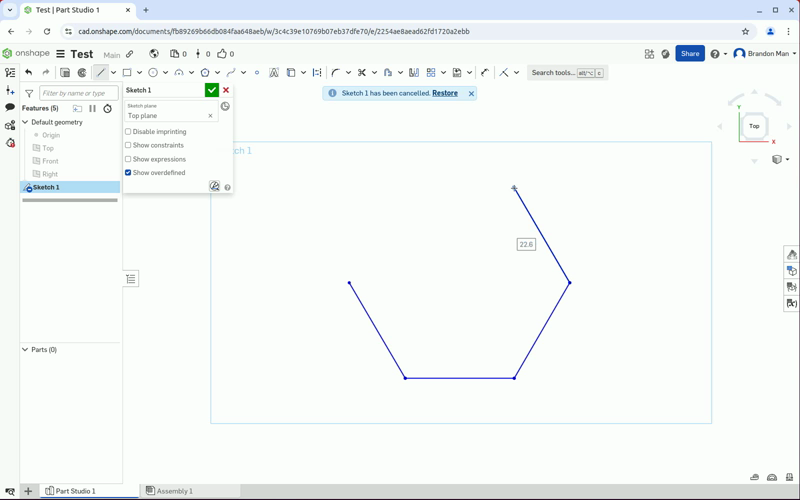
mouse_move(405, 187)
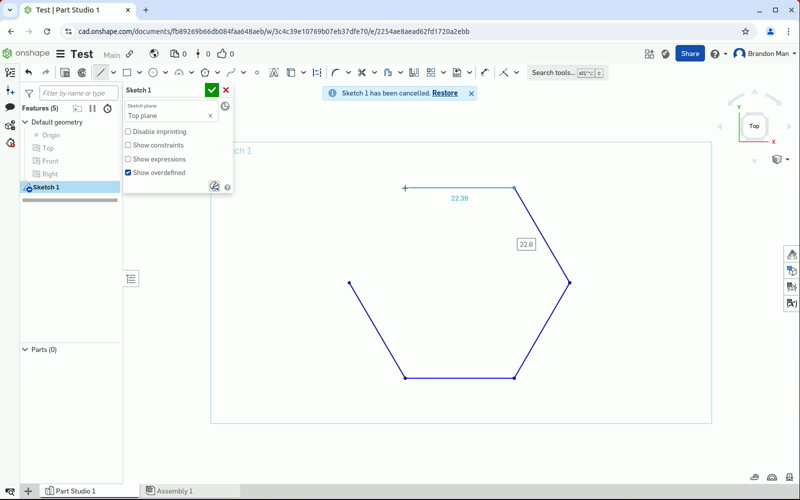
click(405, 187)
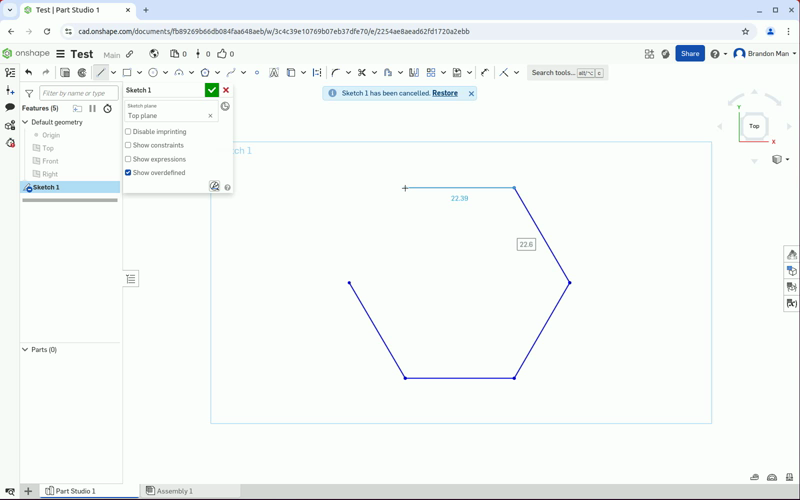
key_up(shift)
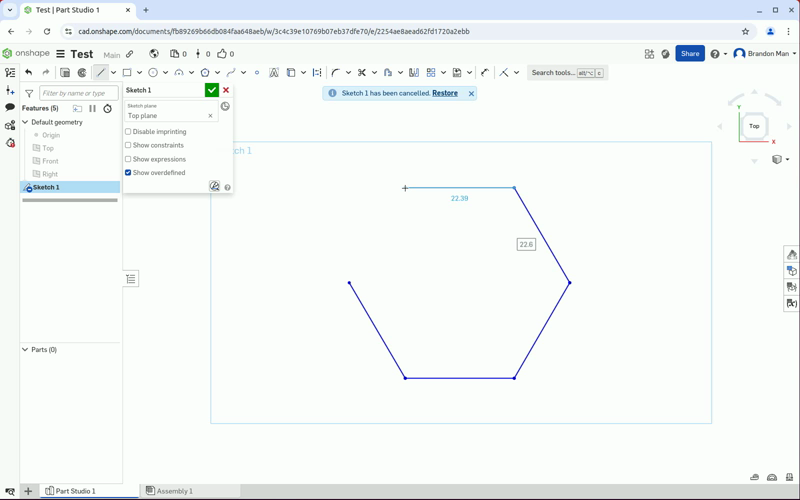
key_down(shift)
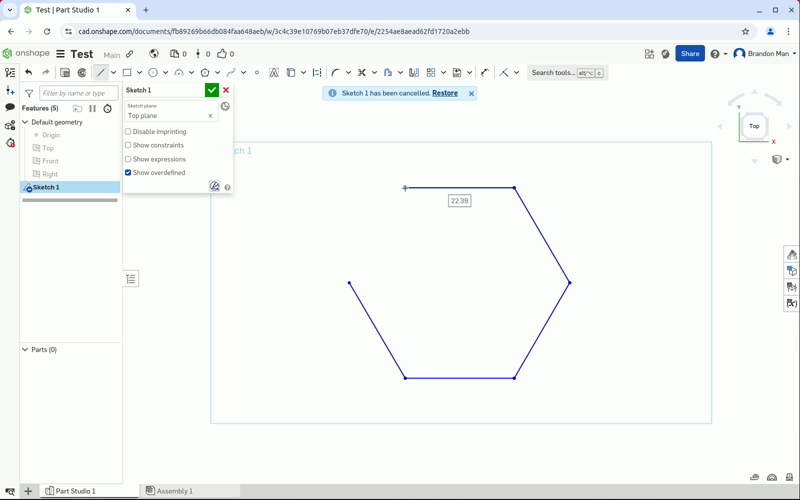
mouse_move(349, 282)
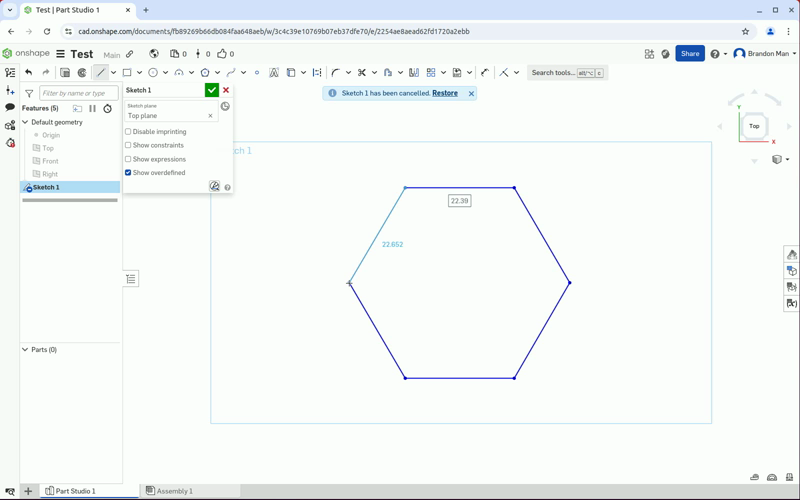
key_up(shift)
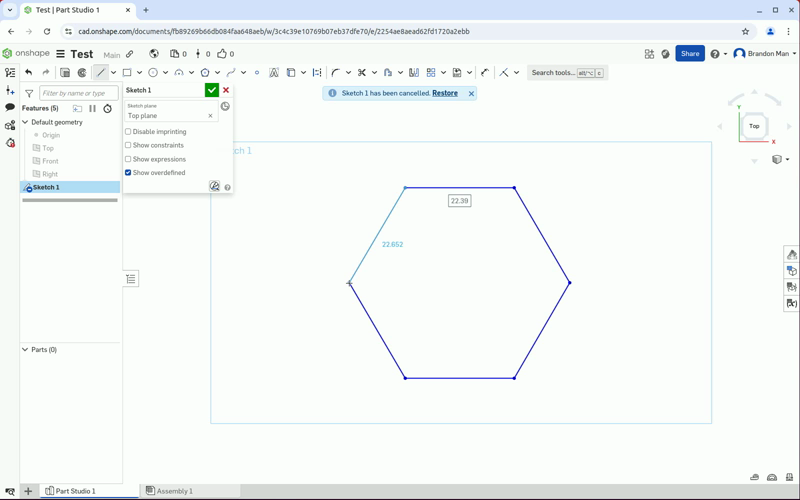
click(349, 282)
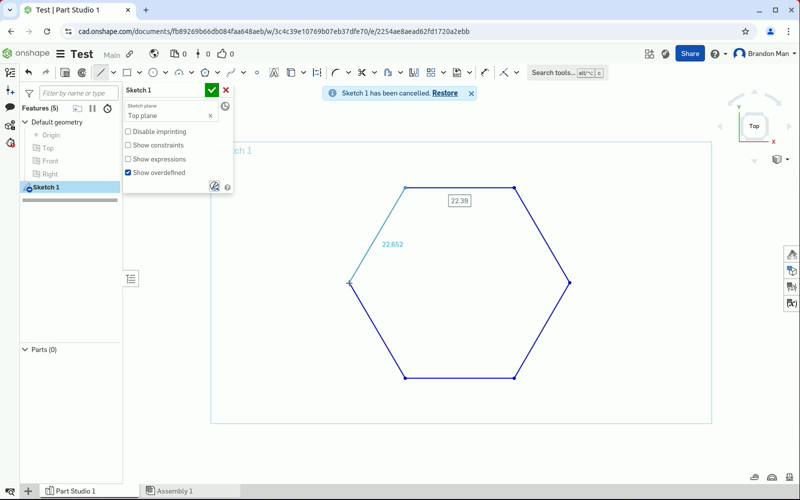
key(esc)
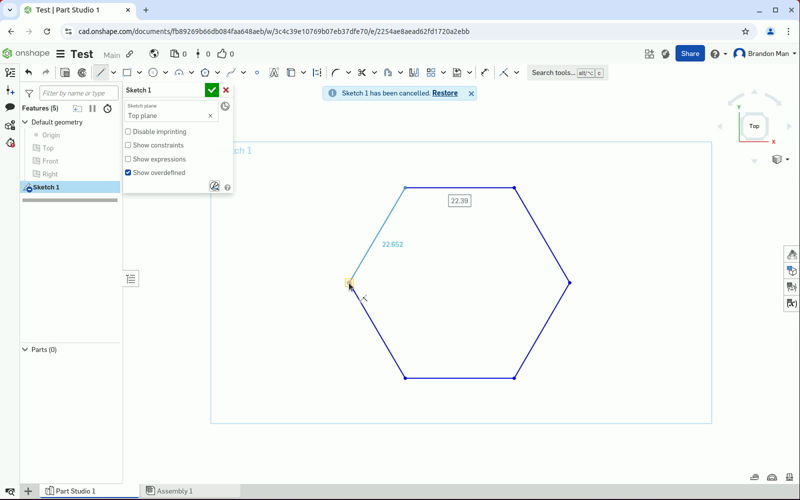
mouse_move(520, 268)
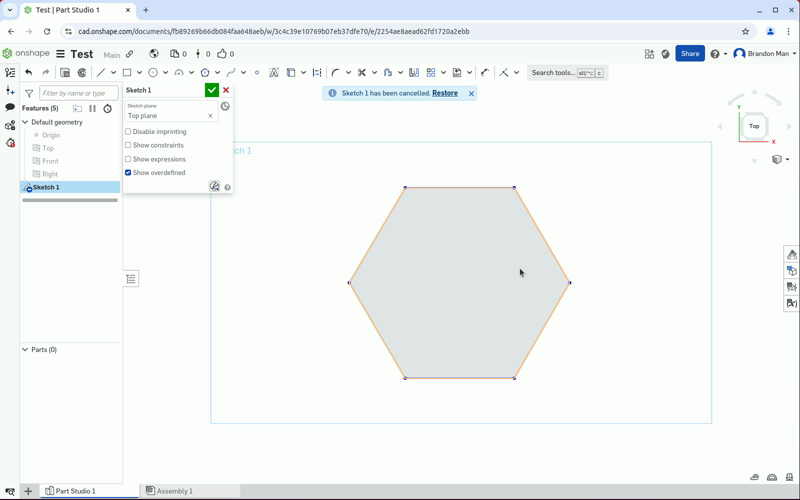
click(520, 268)
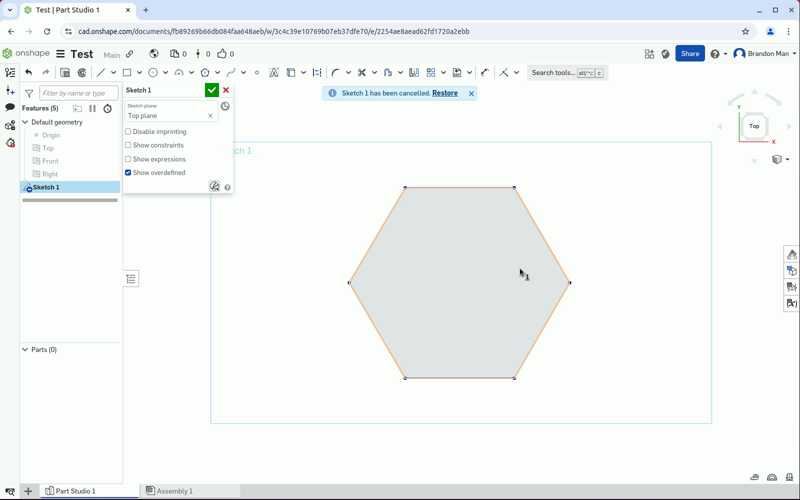
mouse_move(73, 352)
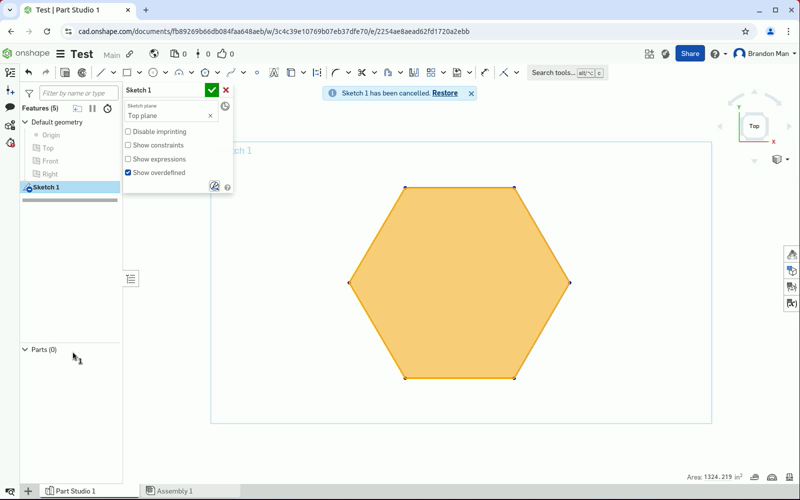
key(shift+y)
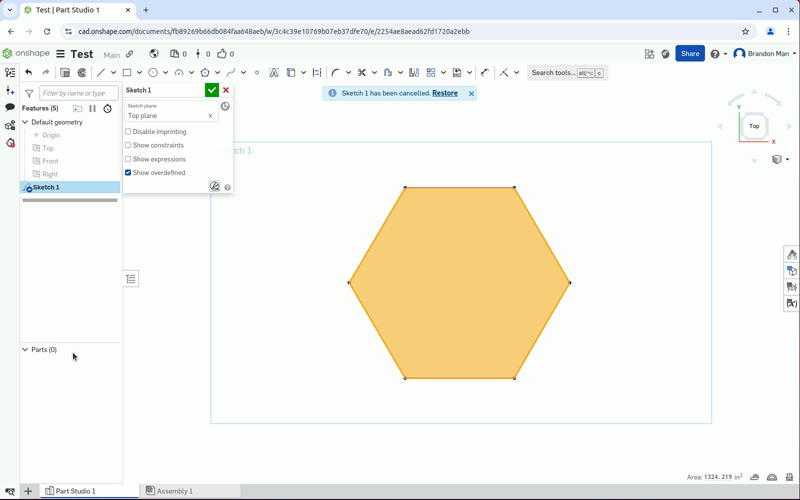
key(shift+e)
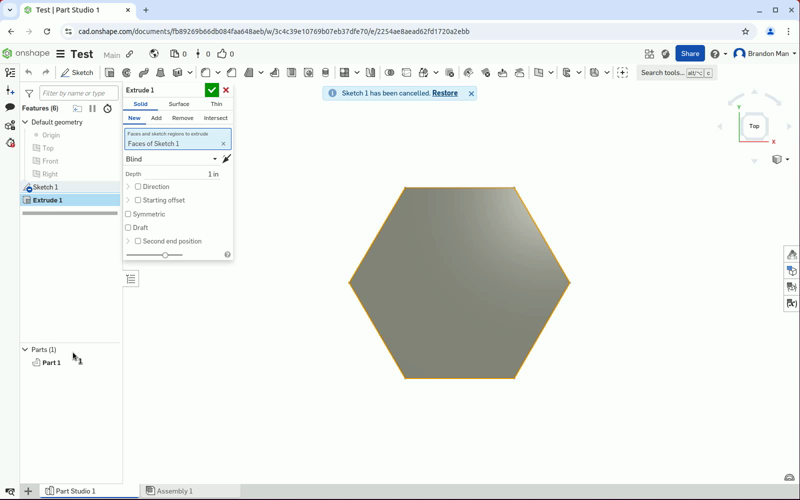
mouse_move(143, 106)
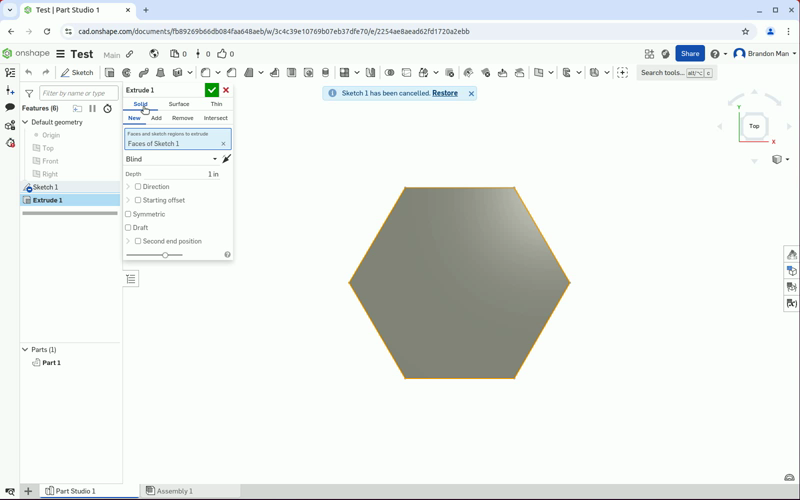
click(143, 106)
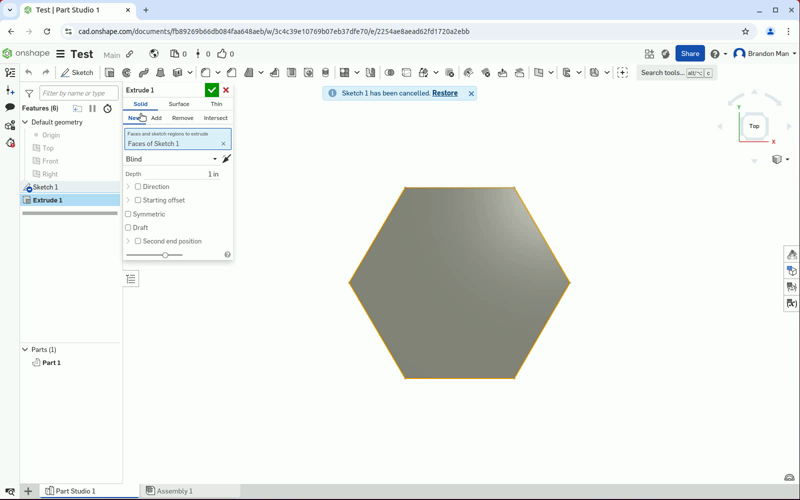
mouse_move(137, 120)
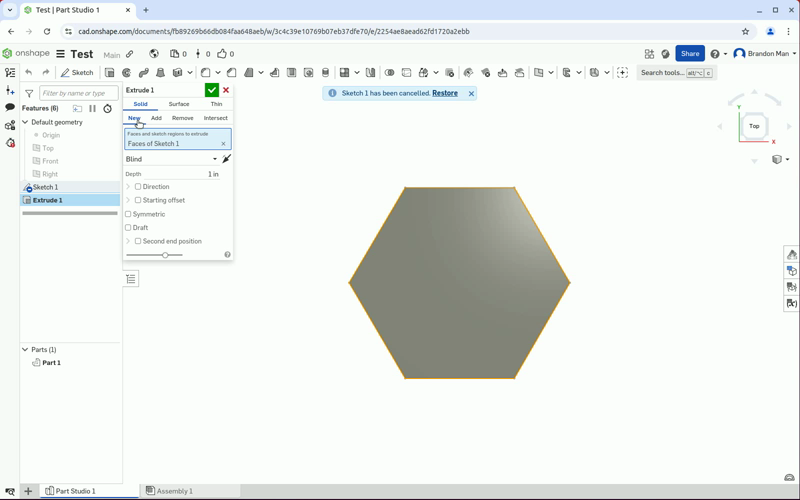
click(137, 120)
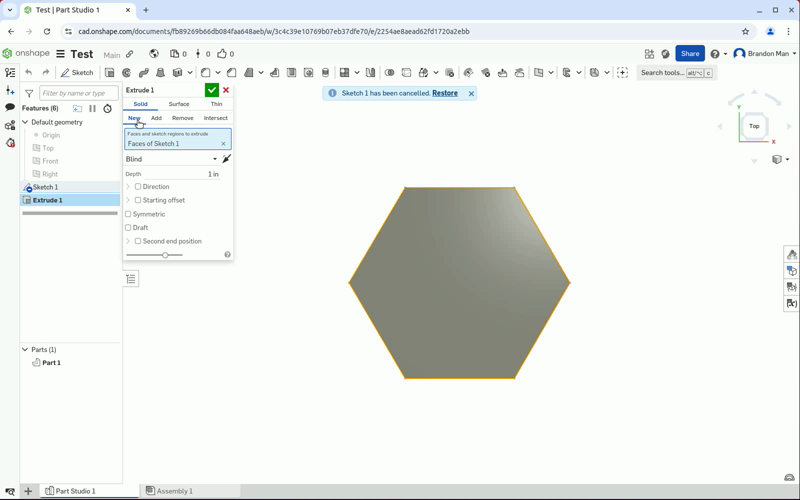
key(tab, 4)
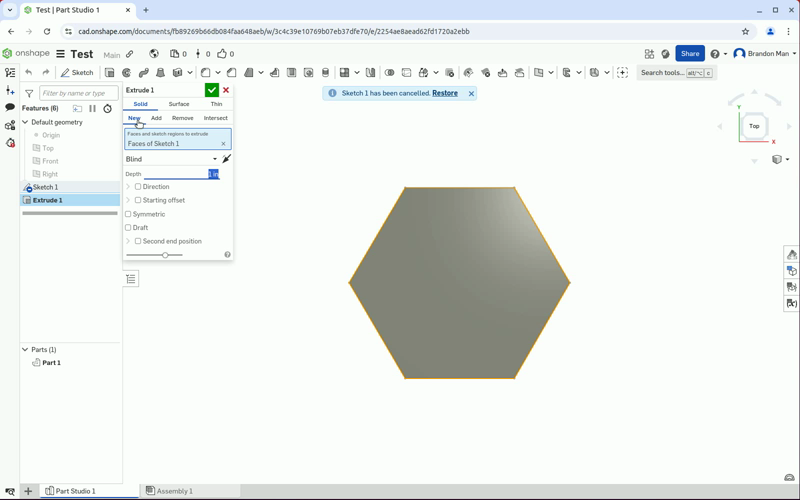
text(15.405)
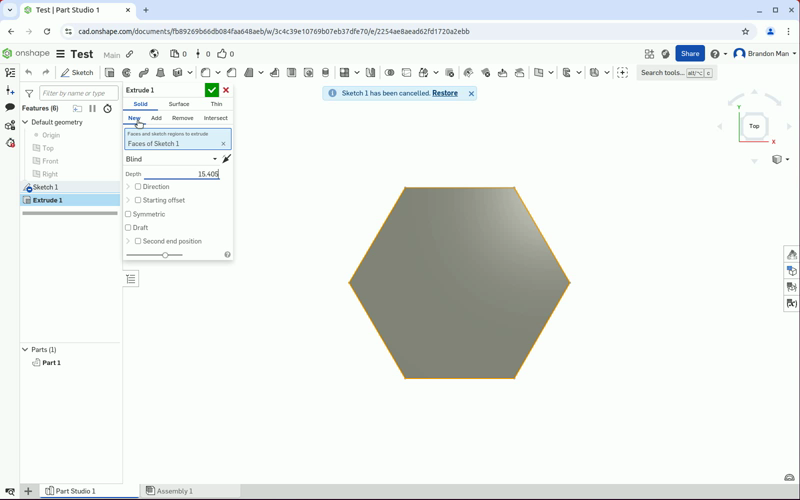
key(enter)
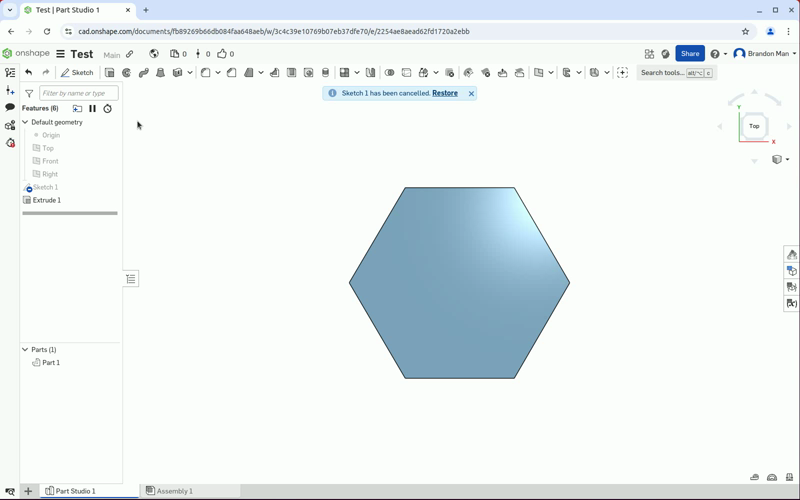
key(shift+h)
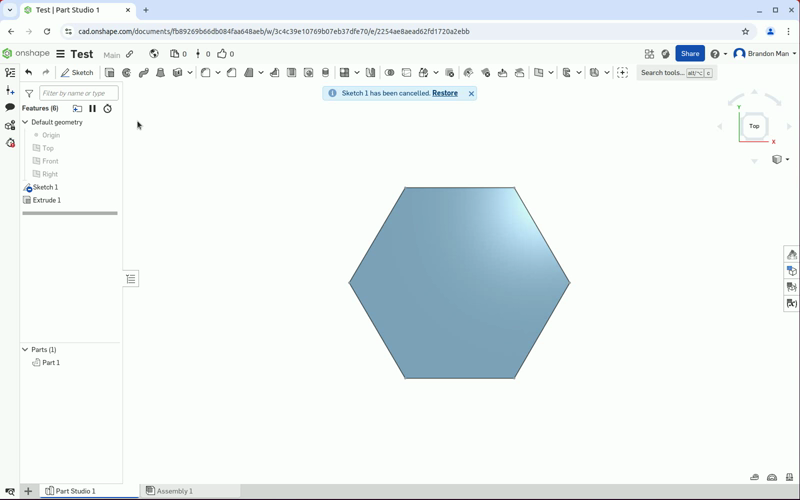
key(shift+h)
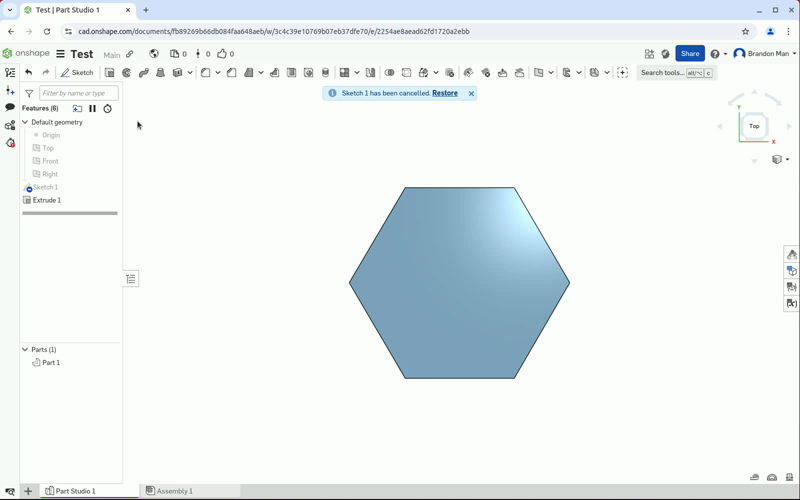
mouse_move(73, 189)
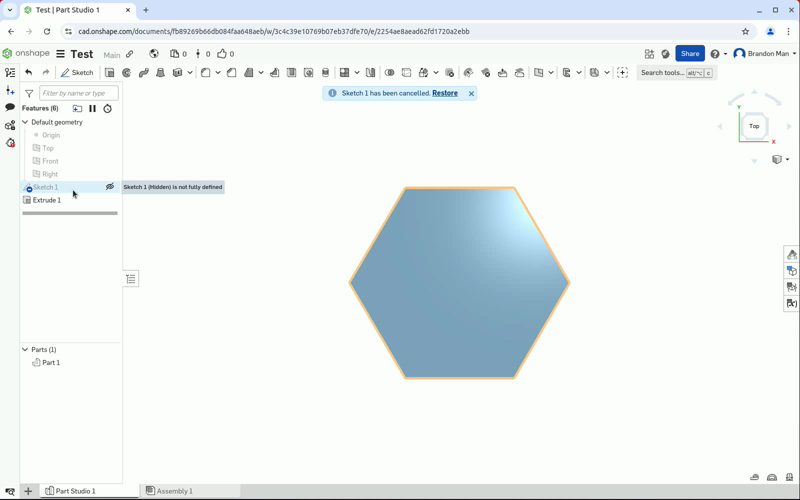
click(73, 189)
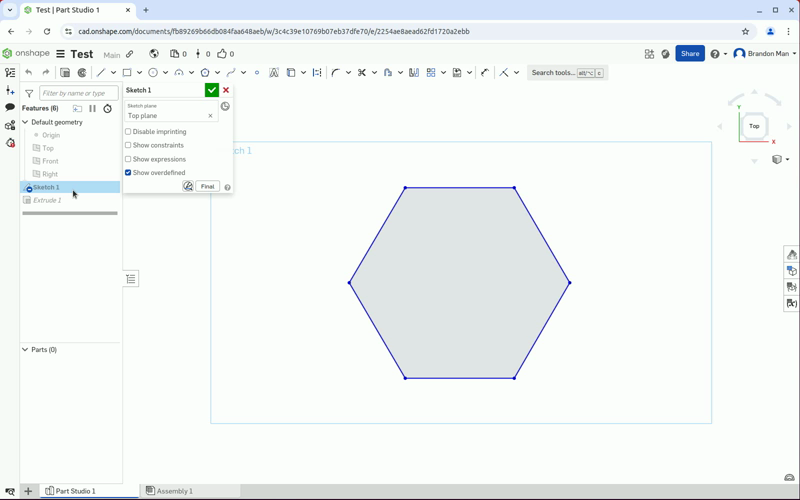
mouse_move(229, 92)
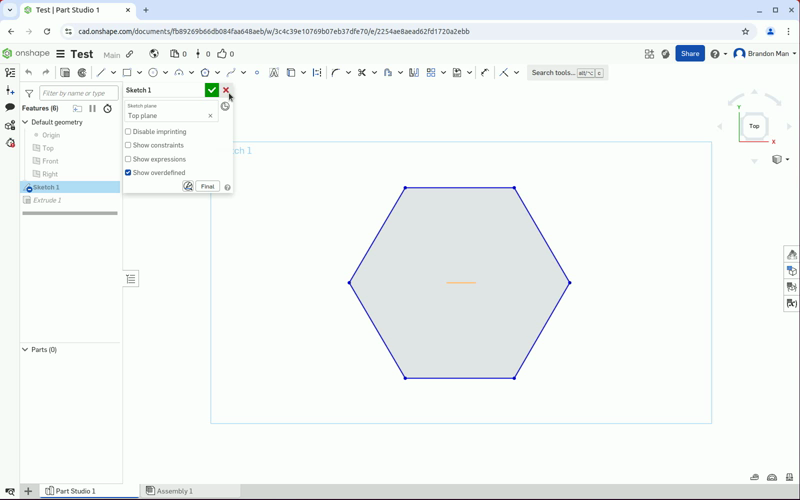
click(229, 92)
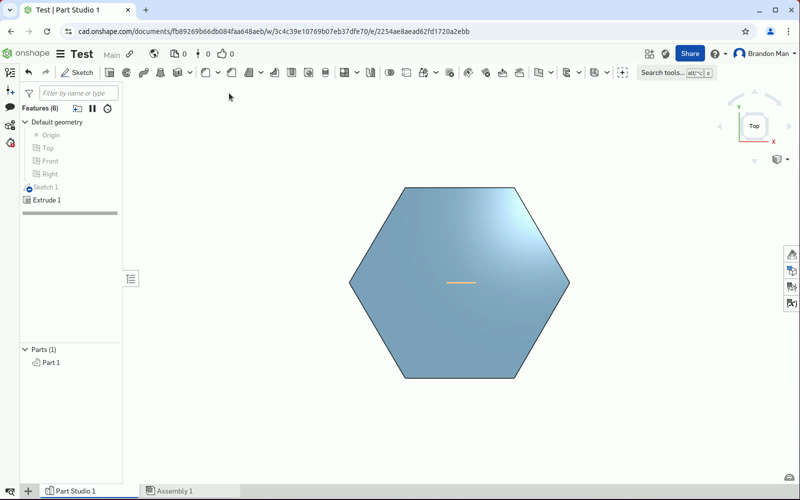
mouse_move(541, 75)
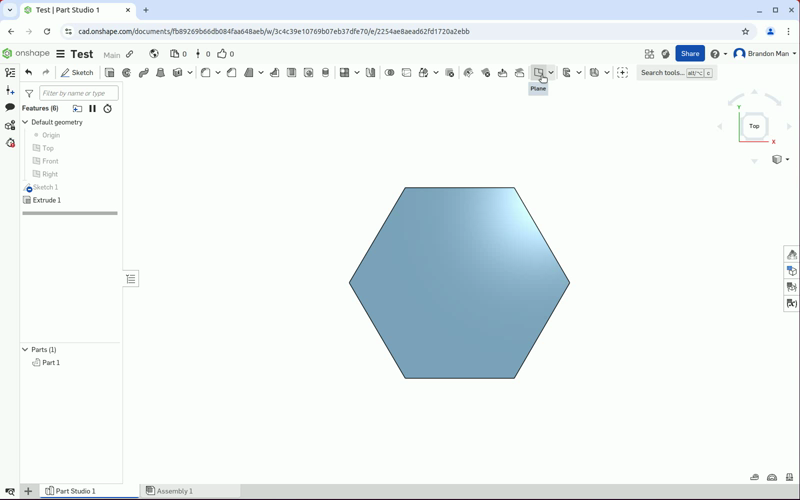
click(541, 75)
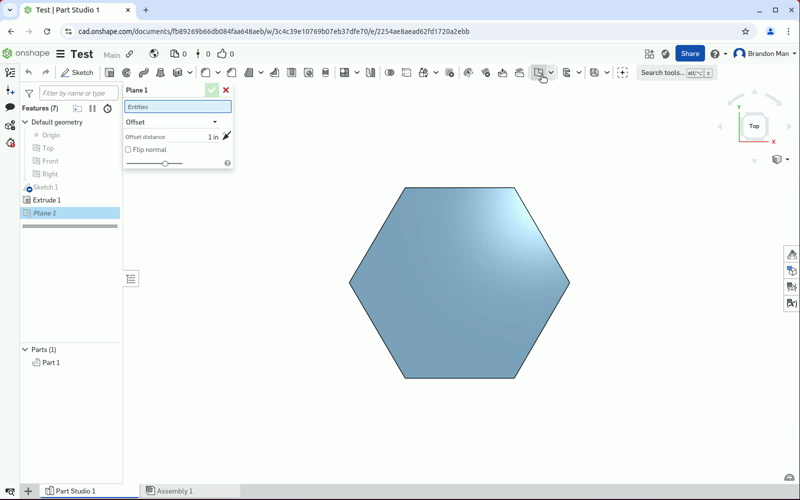
mouse_move(73, 150)
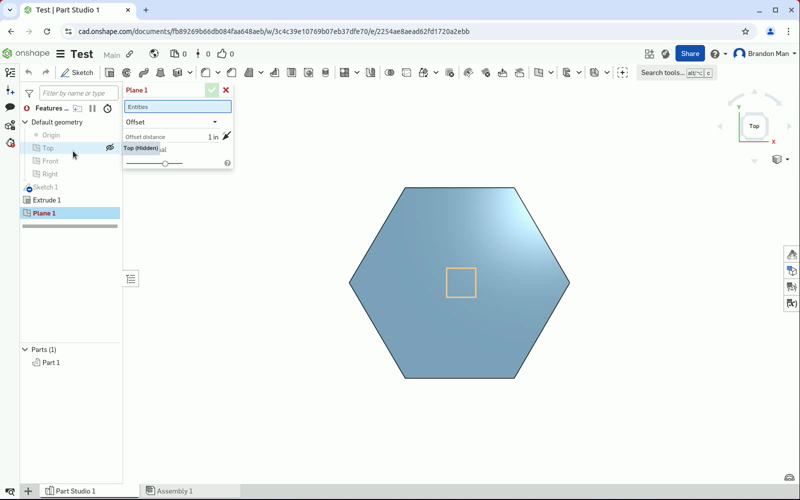
click(73, 150)
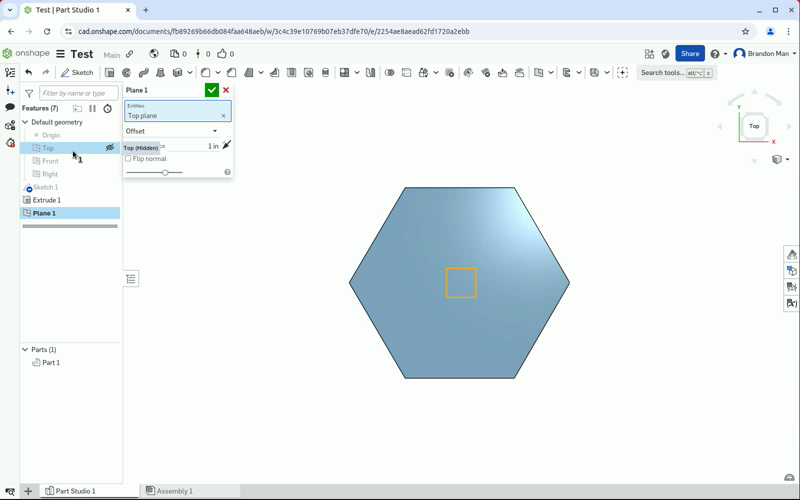
key(tab, 2)
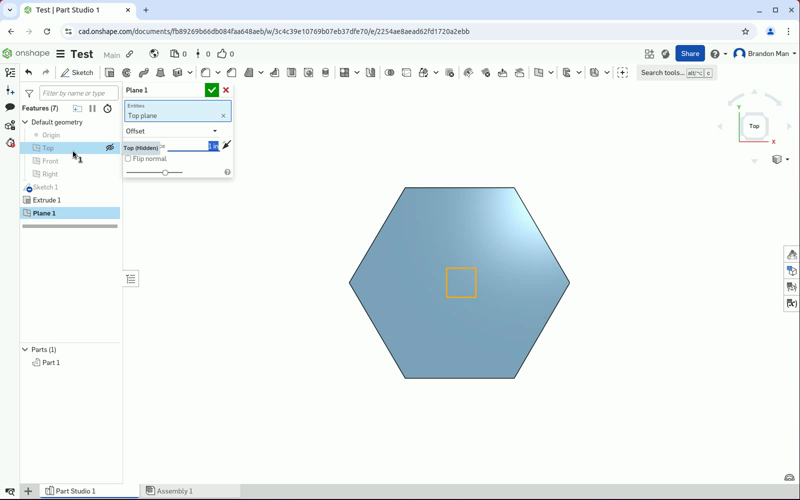
text(15.405)
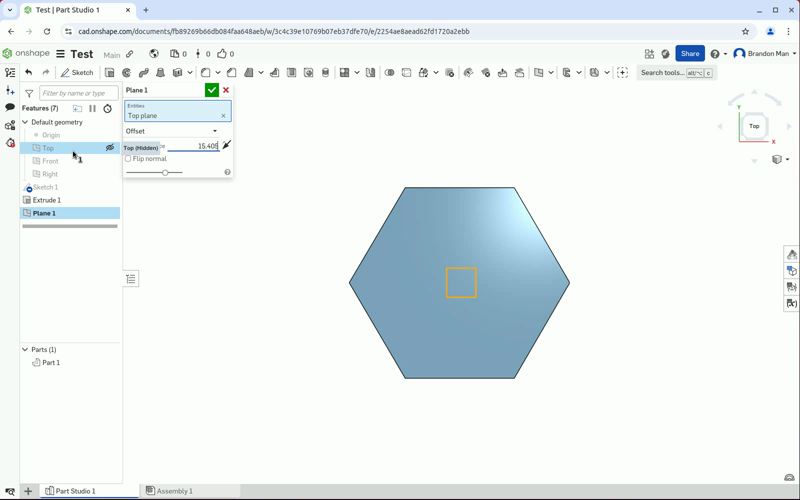
key(enter, 2)
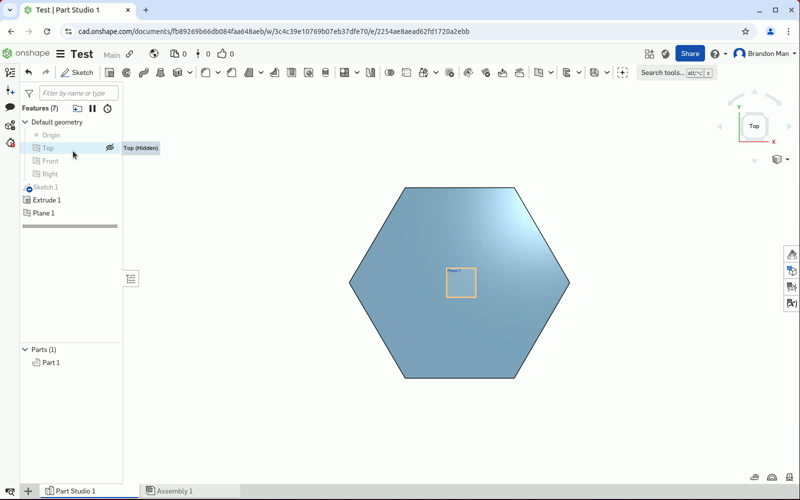
key(shift+s)
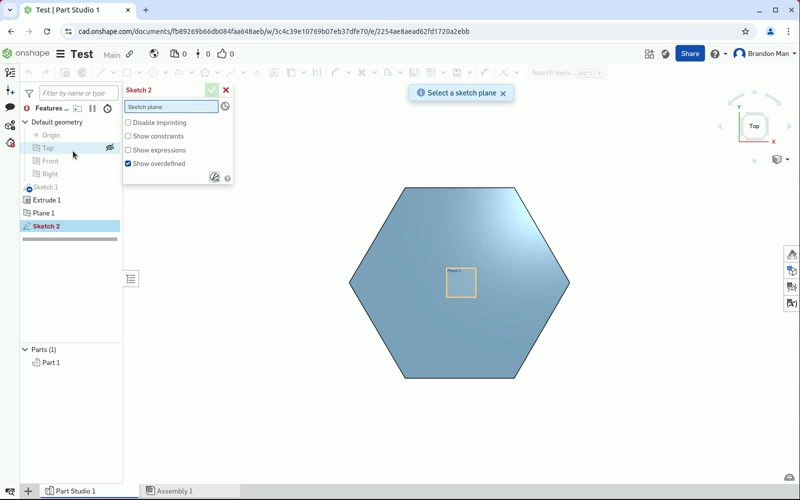
mouse_move(73, 215)
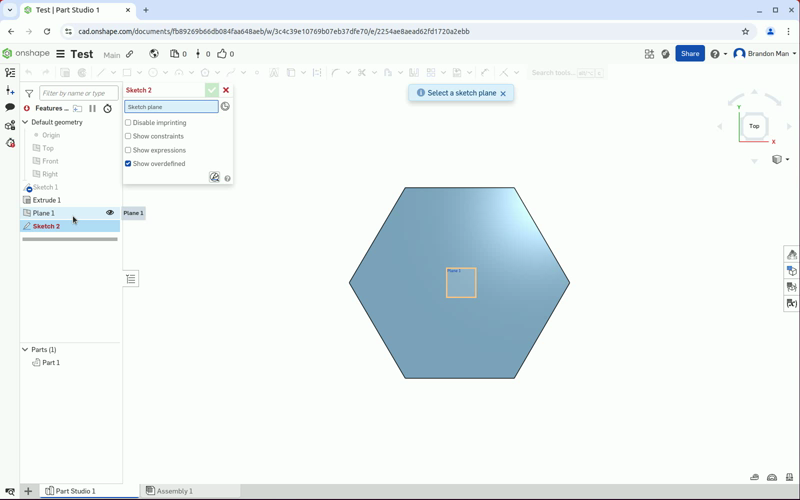
click(73, 215)
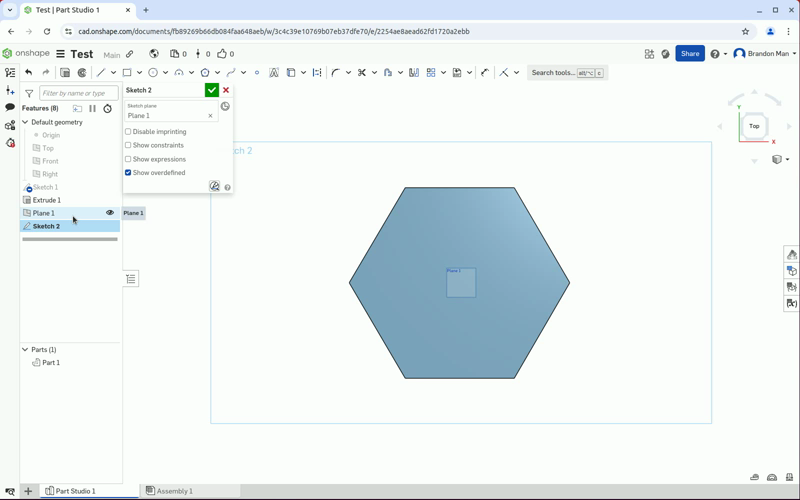
mouse_move(73, 352)
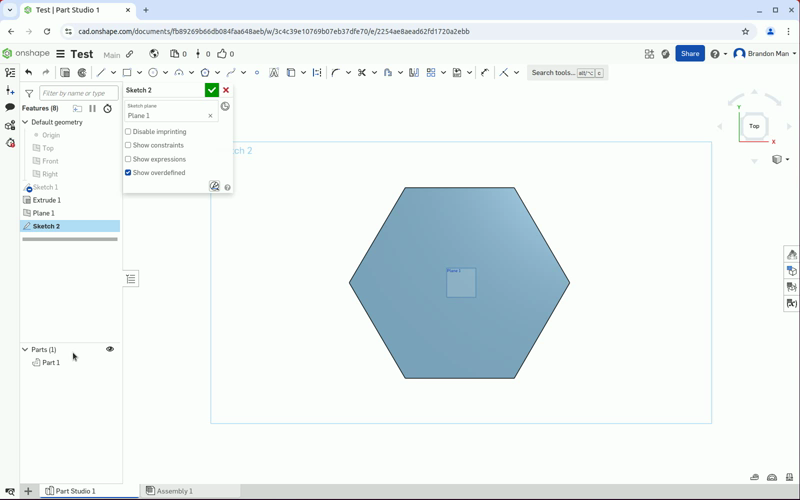
key(y)
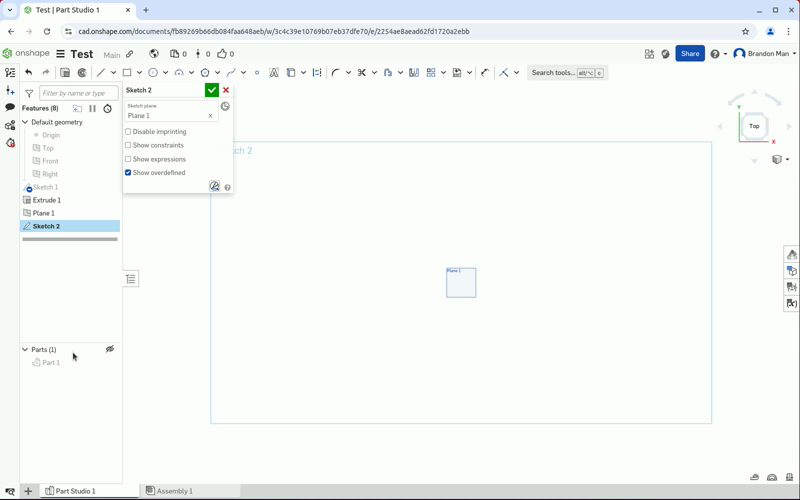
key(c)
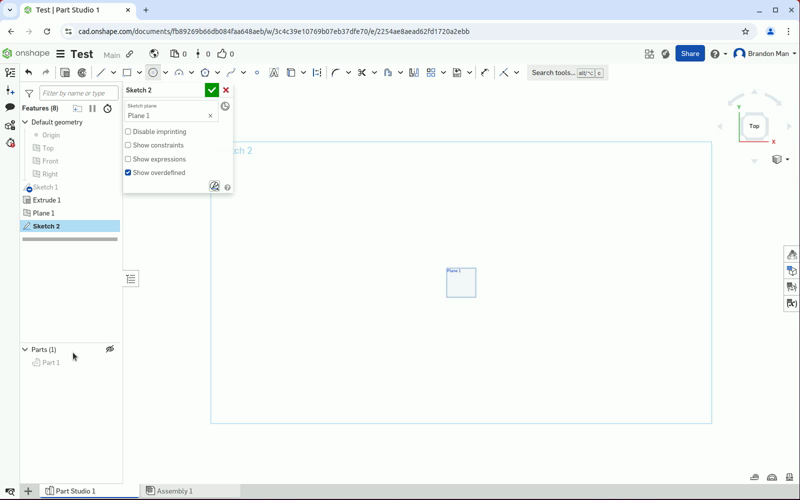
key_down(shift)
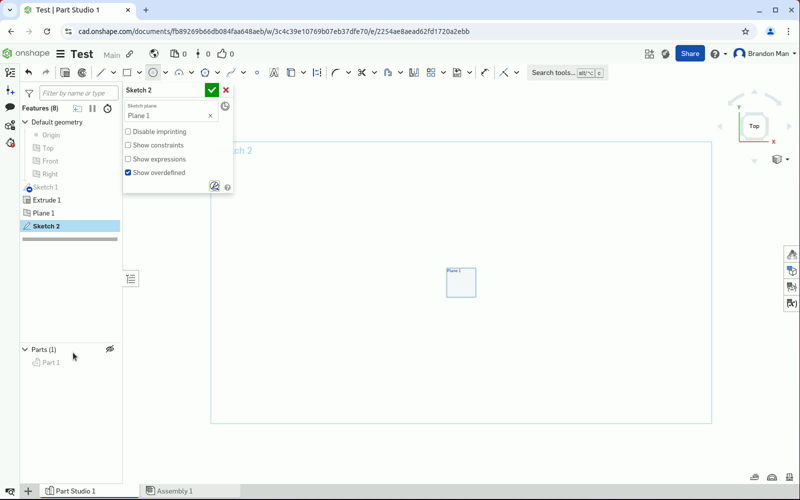
mouse_move(461, 282)
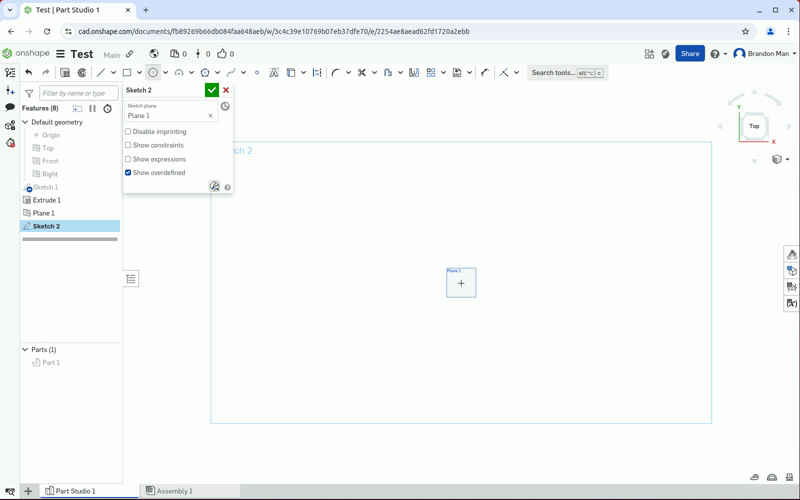
click(461, 282)
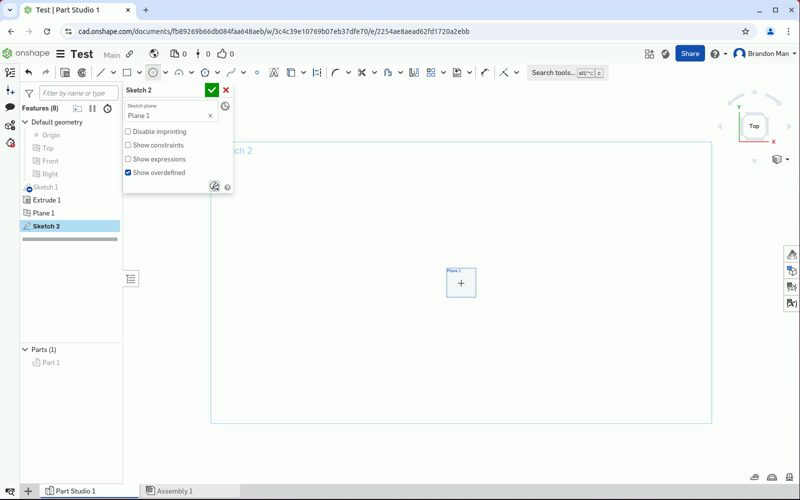
key_up(shift)
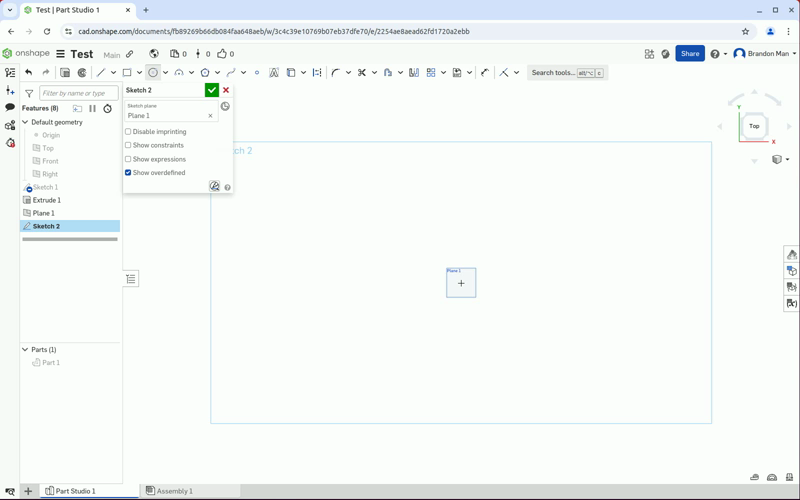
mouse_move(552, 282)
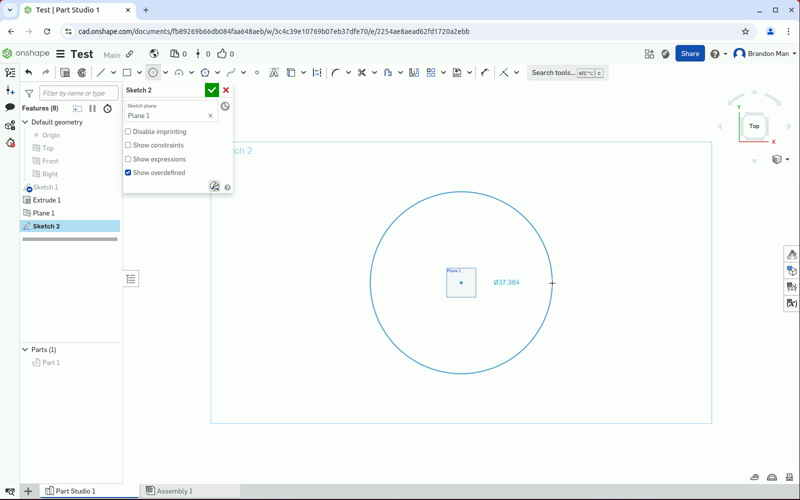
click(552, 282)
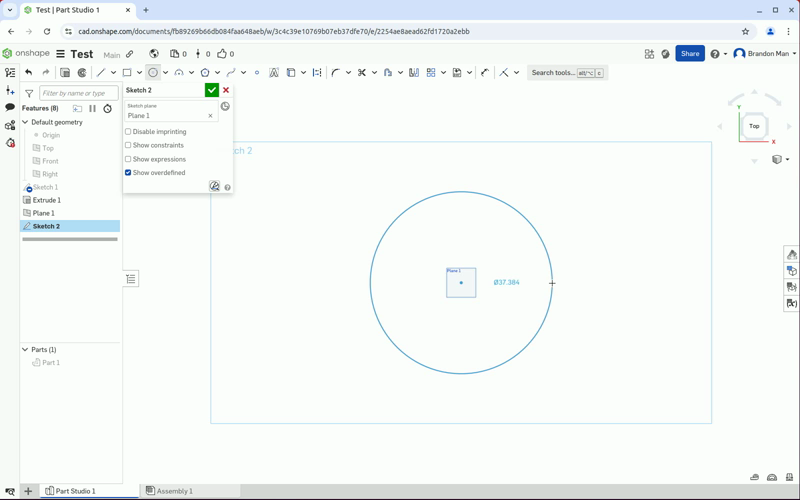
key(esc)
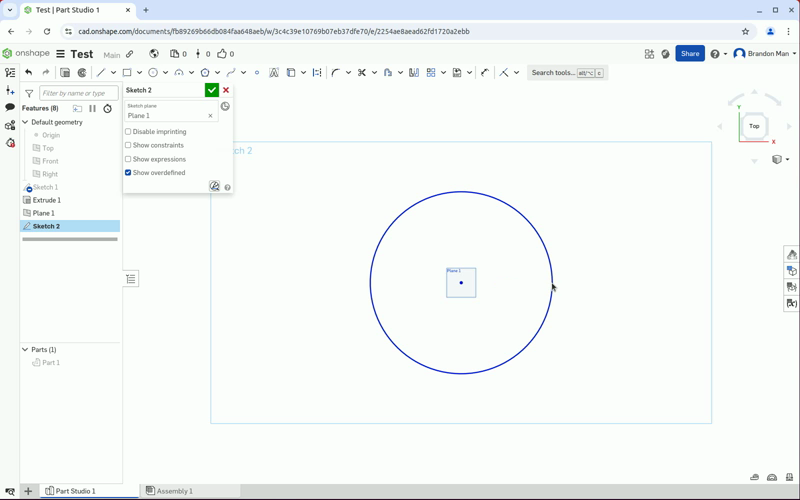
mouse_move(467, 263)
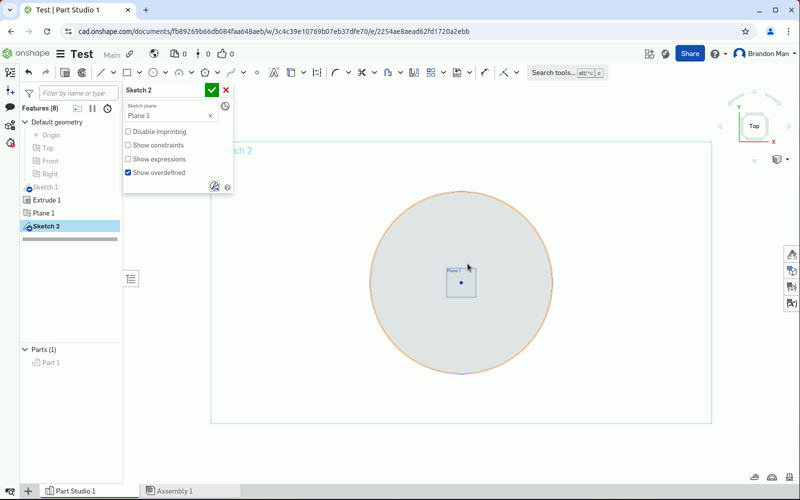
click(467, 263)
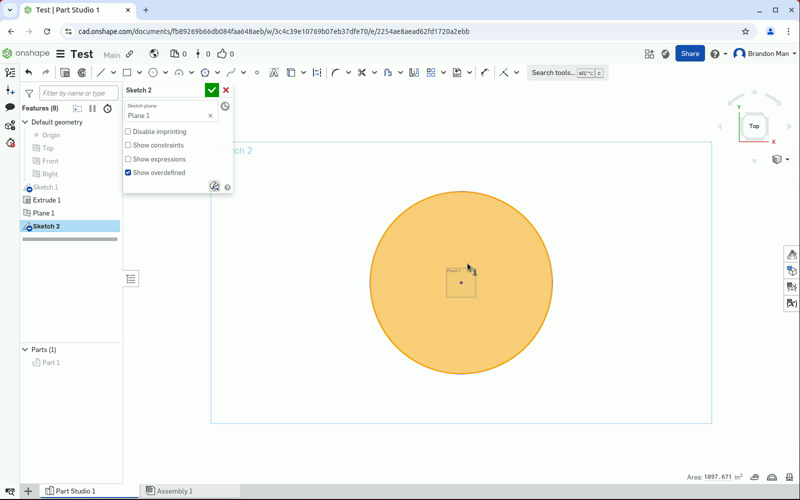
mouse_move(73, 352)
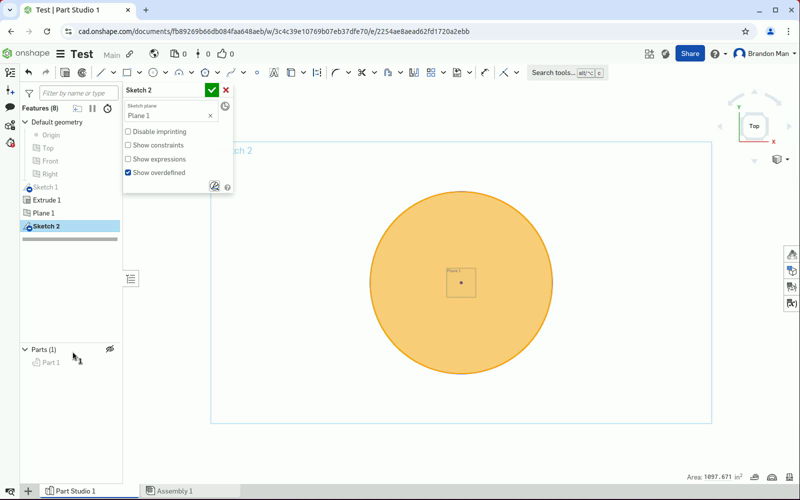
key(shift+y)
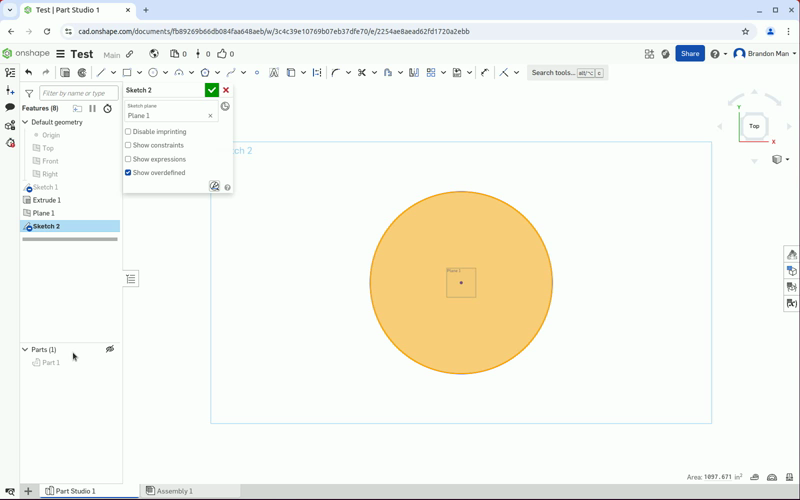
key(shift+e)
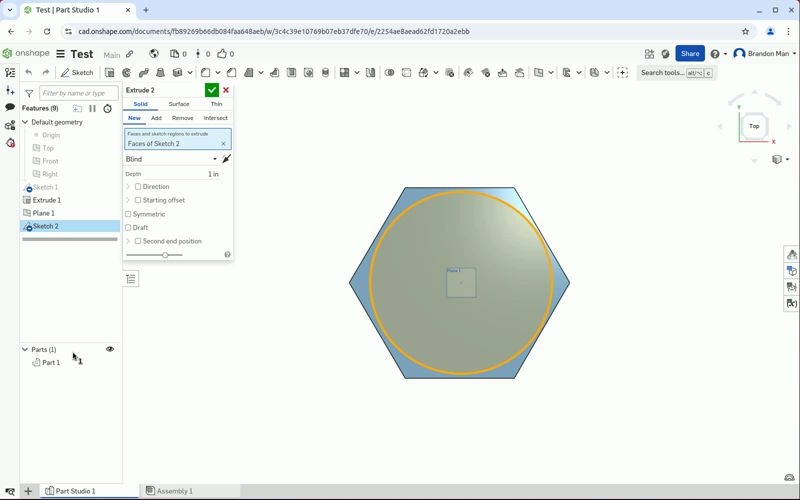
mouse_move(143, 106)
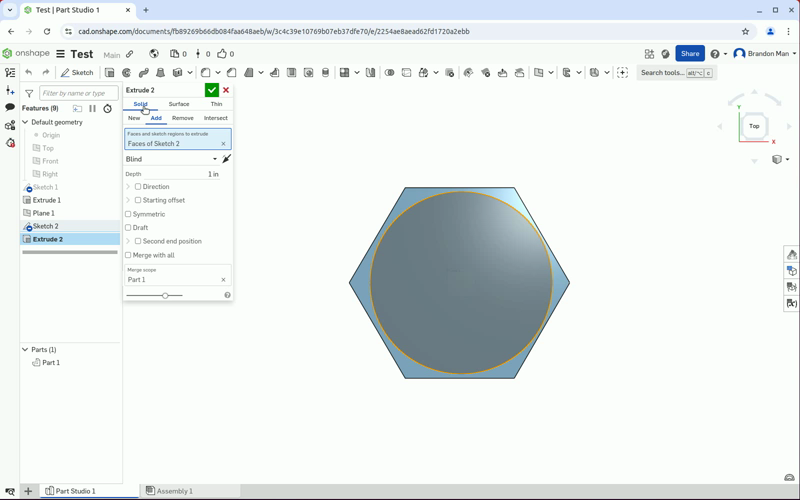
click(143, 106)
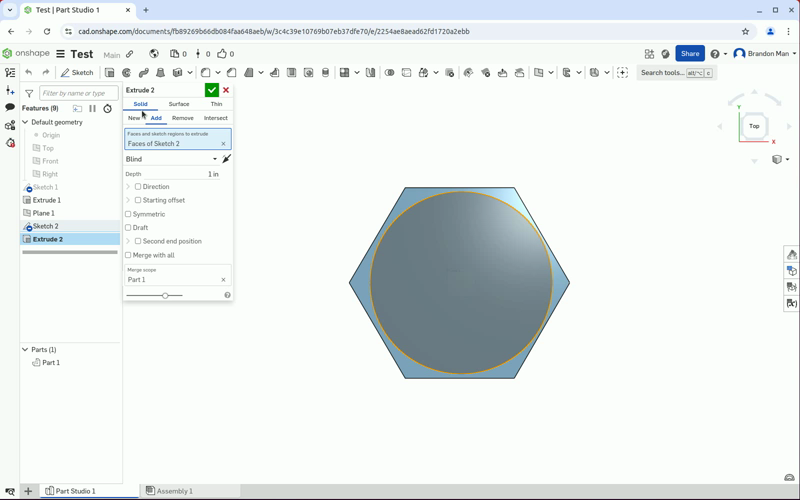
mouse_move(137, 120)
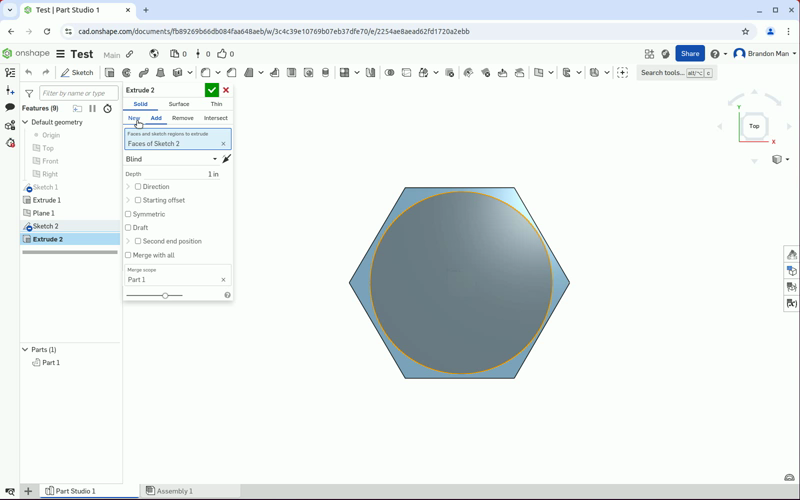
click(137, 120)
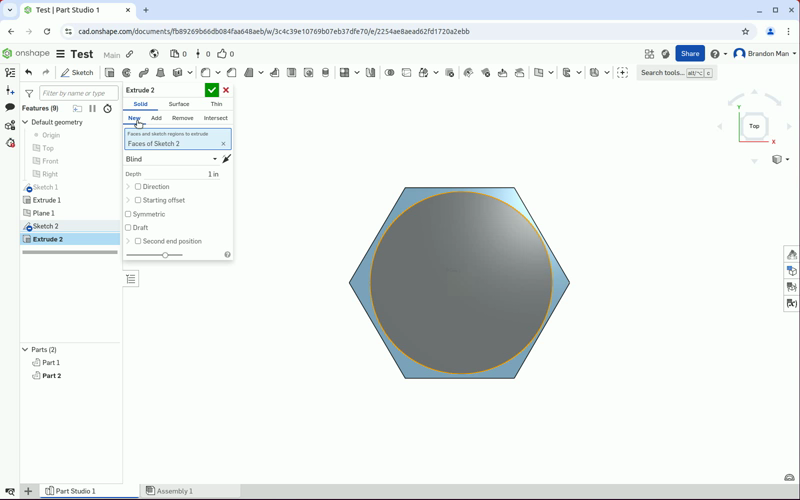
key(tab, 4)
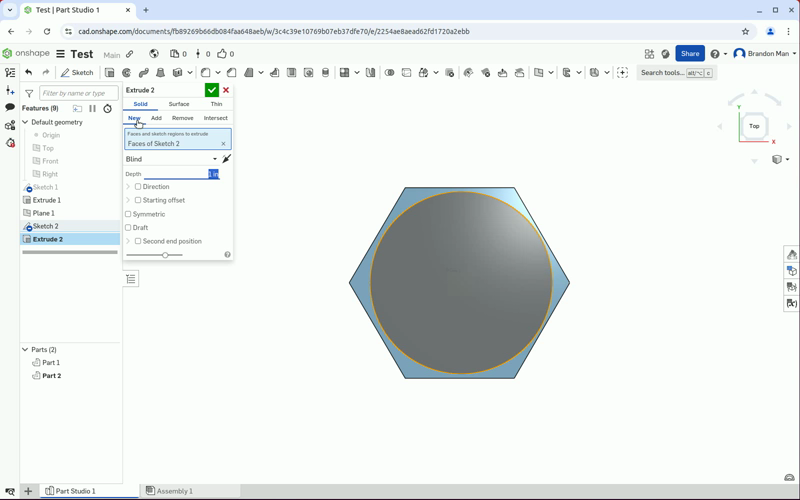
text(7.703)
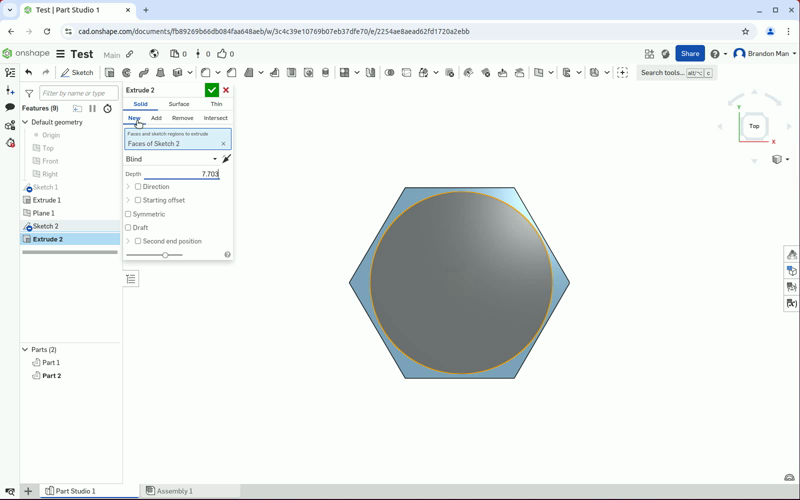
key(enter)
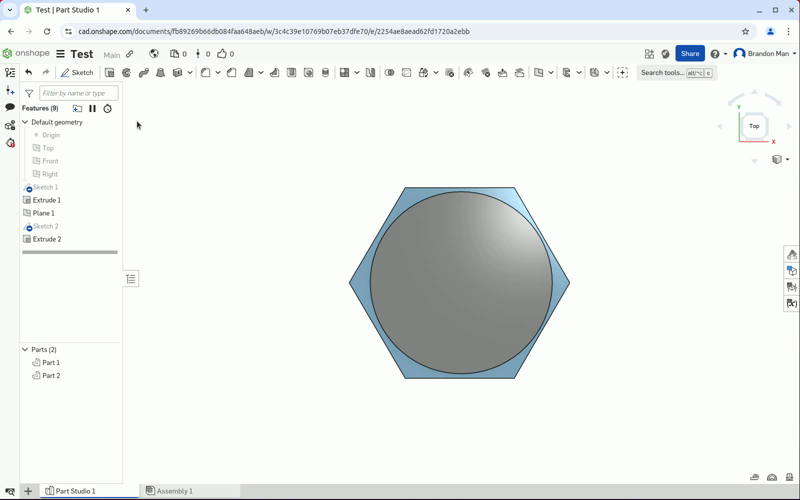
key(shift+h)
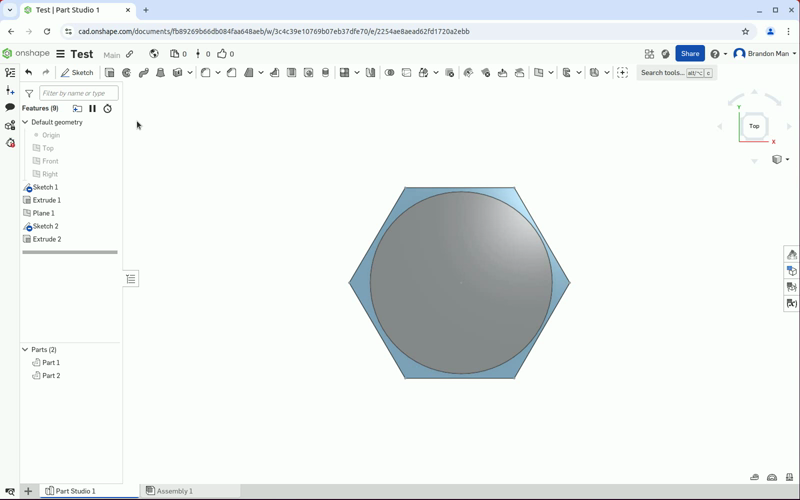
key(shift+h)
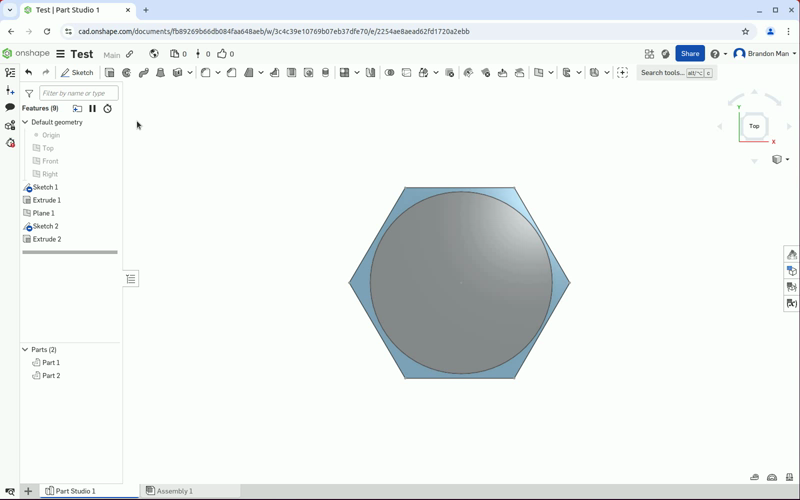
key(shift+7)
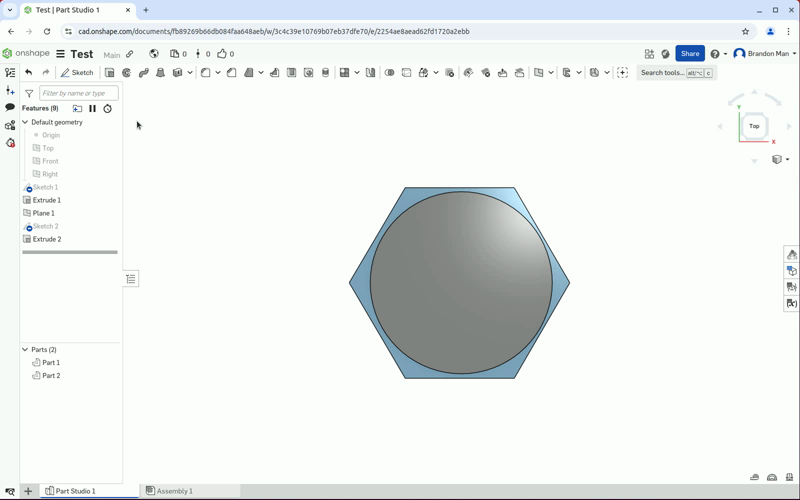
key(up, 3)
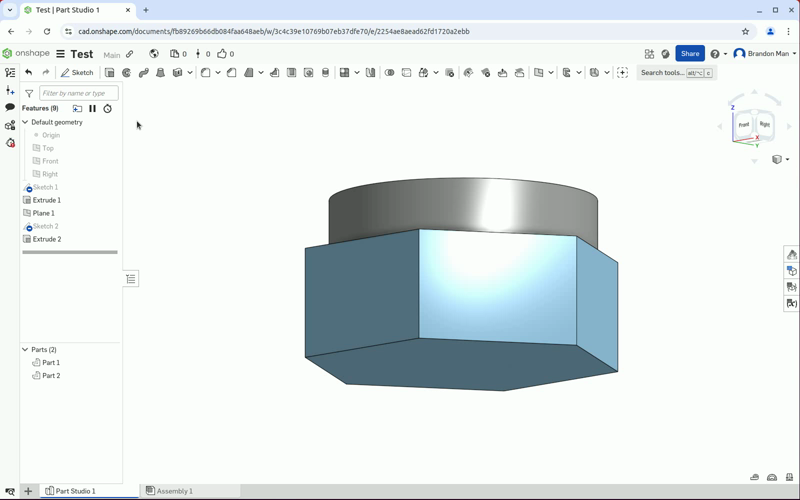
key(left, 3)
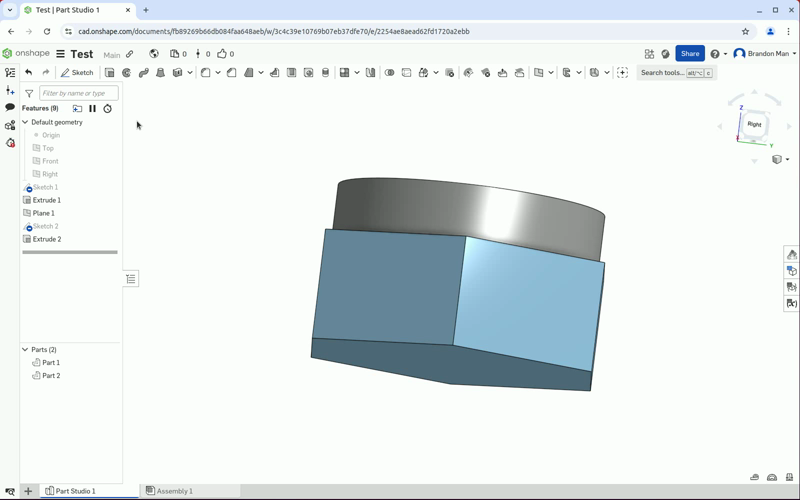
key(right, 3)
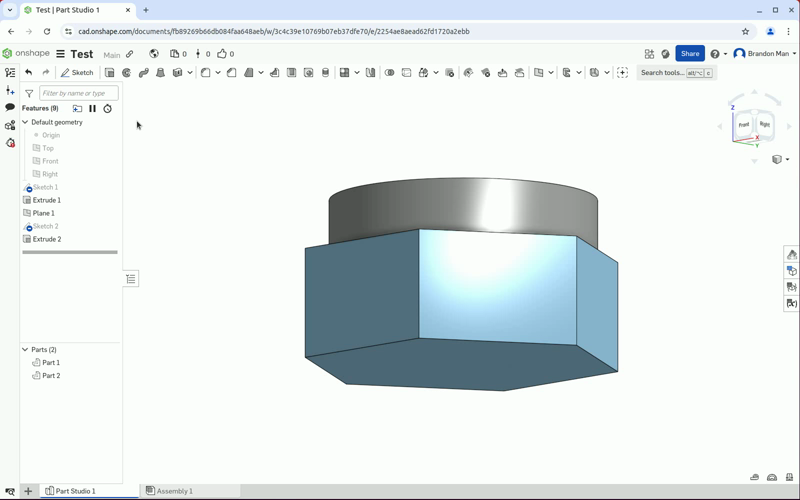
key(down, 3)
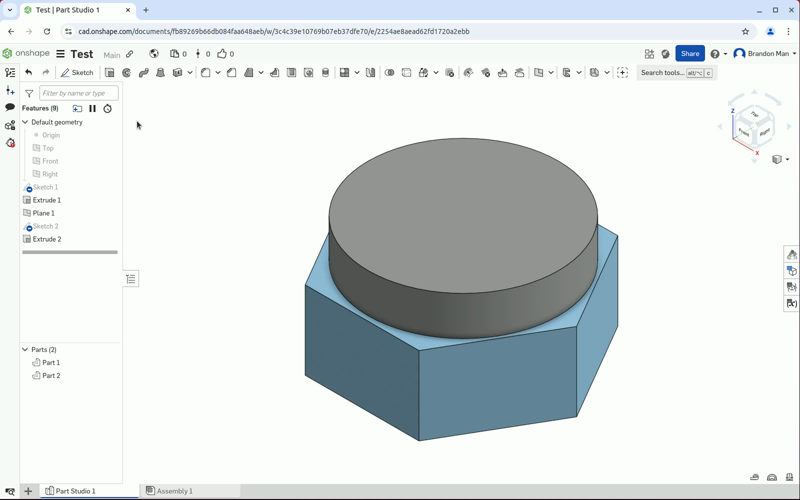
mouse_move(73, 189)
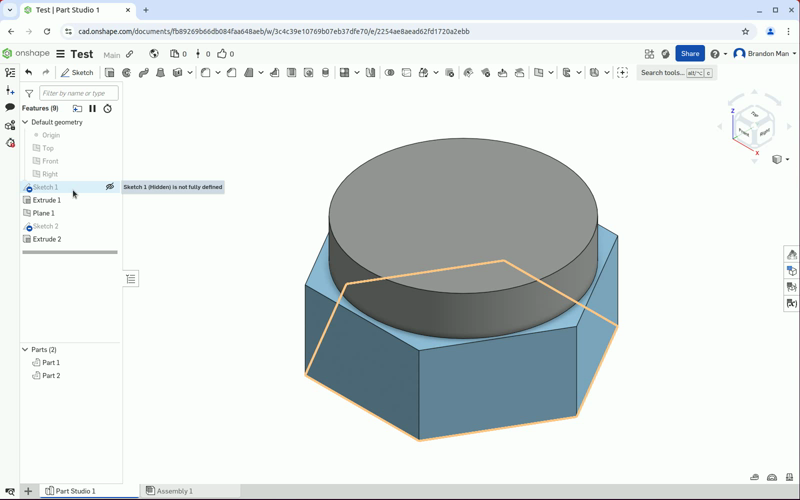
click(73, 189)